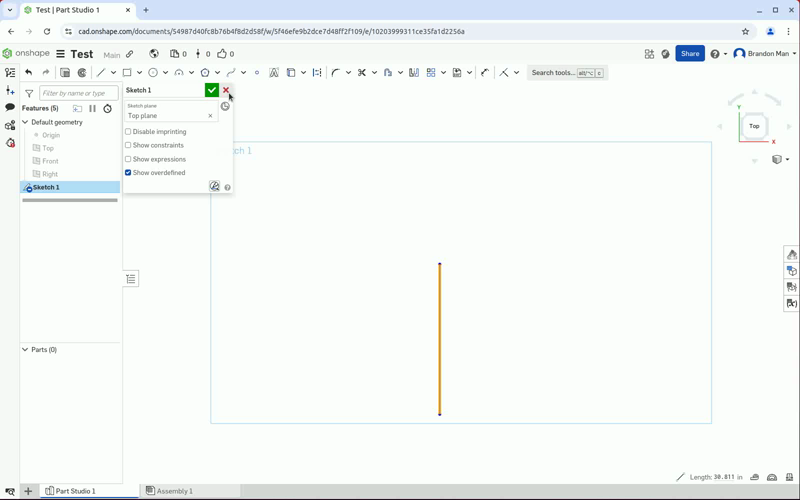
key(shift+h)
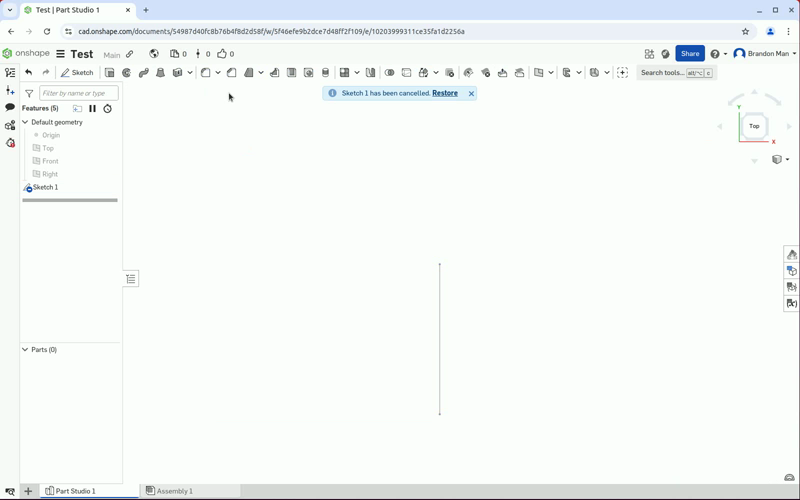
key(shift+s)
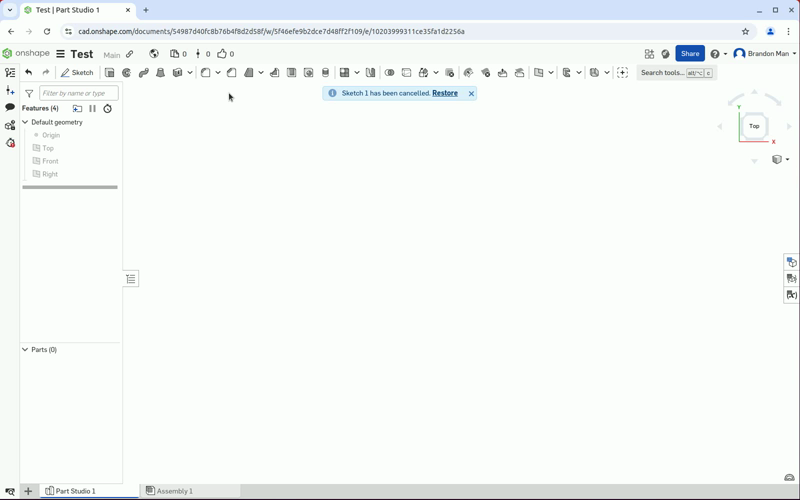
mouse_move(73, 150)
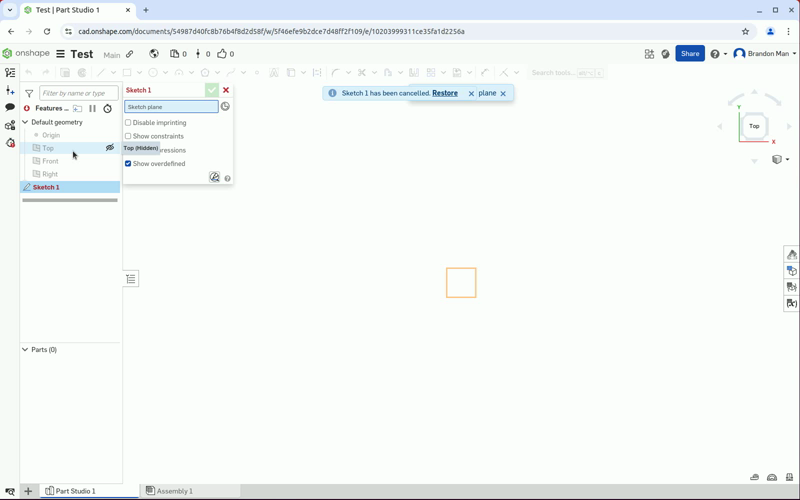
click(73, 150)
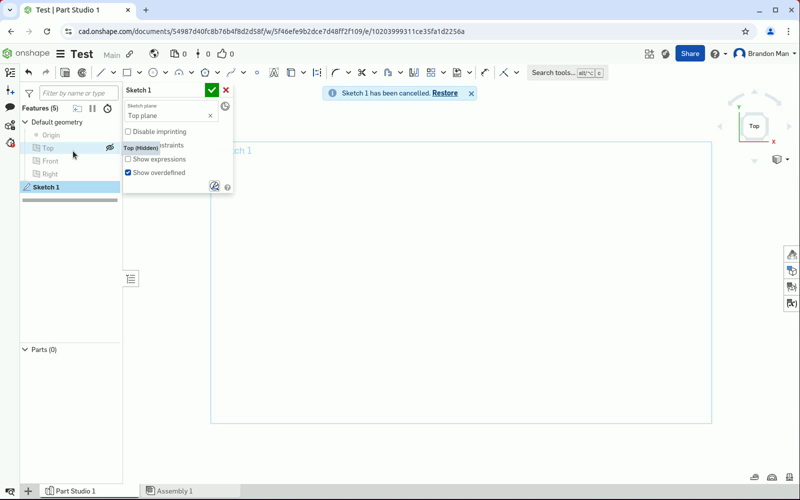
mouse_move(73, 352)
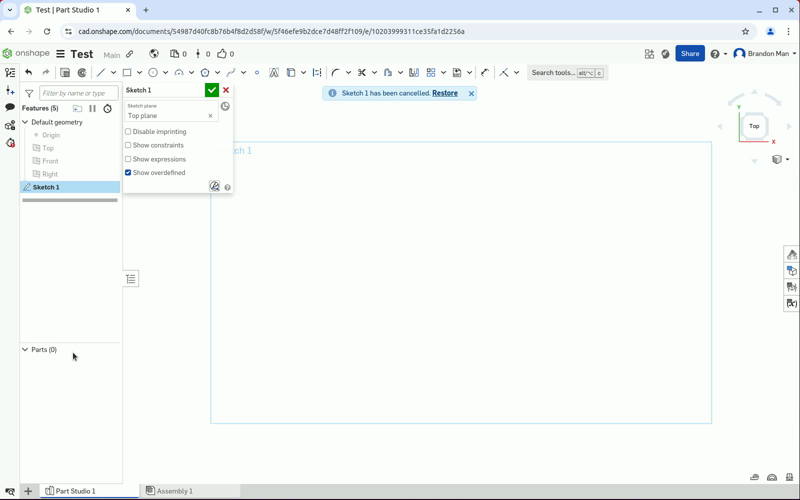
key(y)
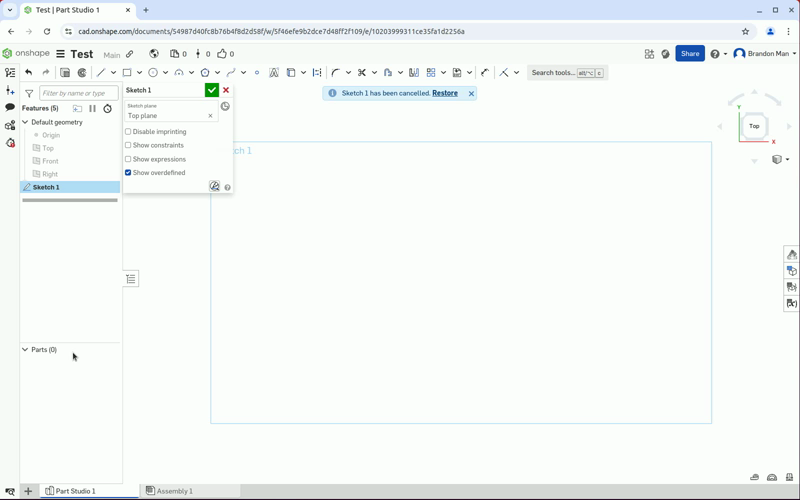
key(l)
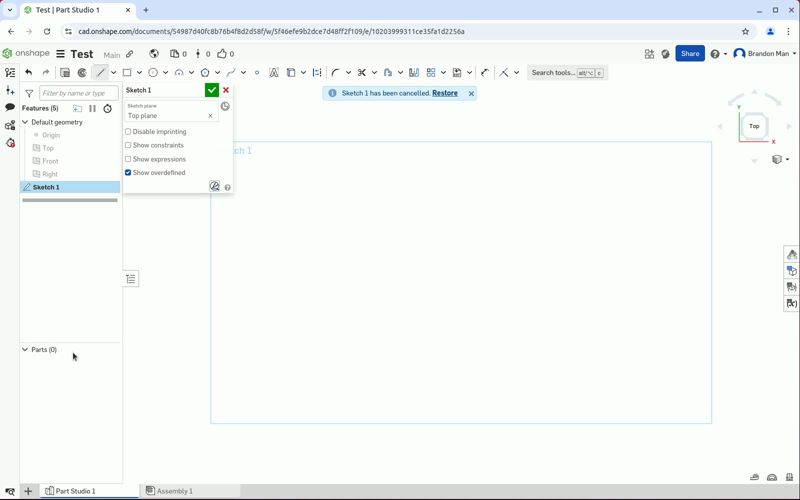
key_down(shift)
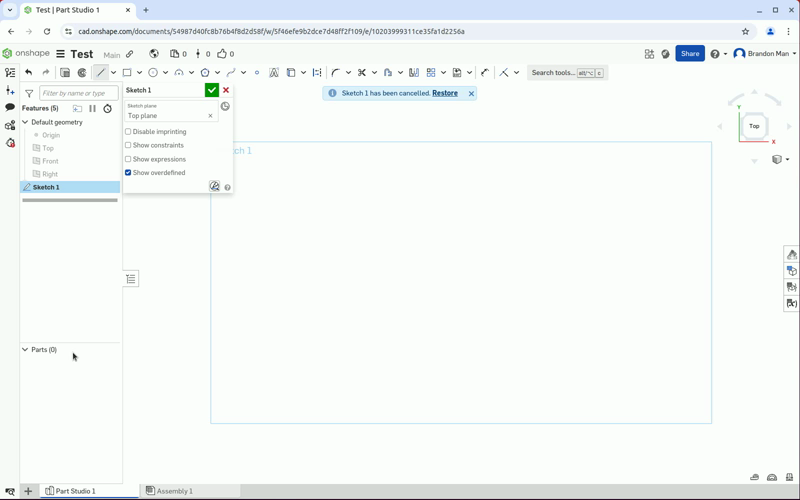
mouse_move(419, 293)
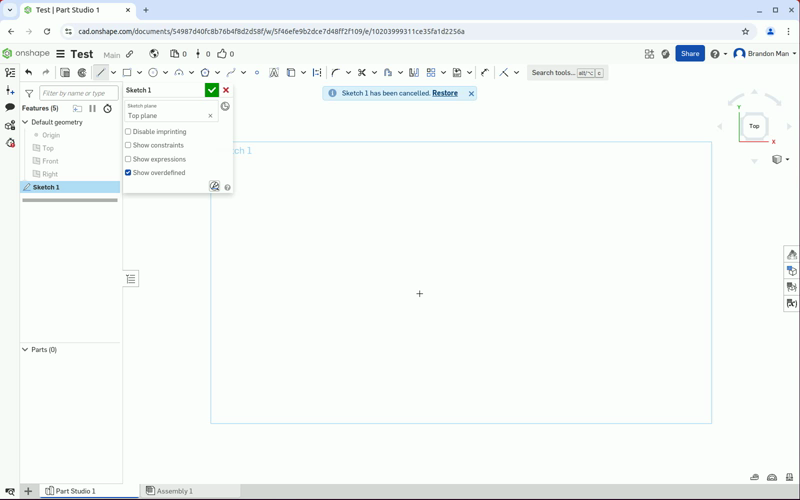
click(419, 293)
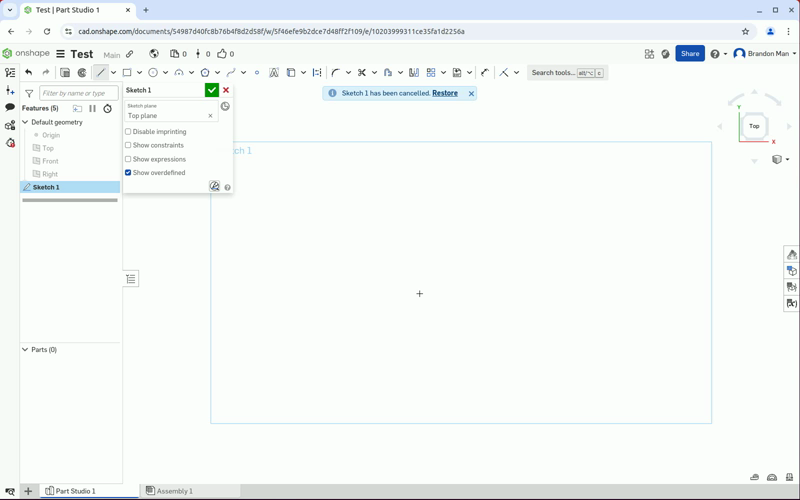
key_up(shift)
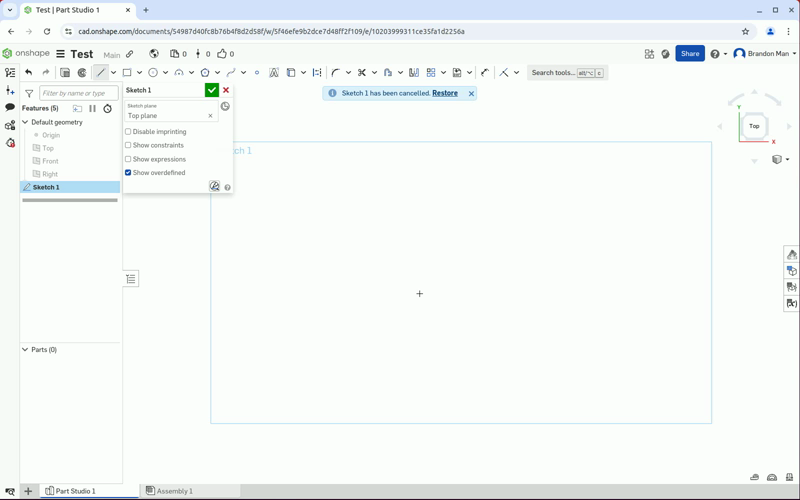
key_down(shift)
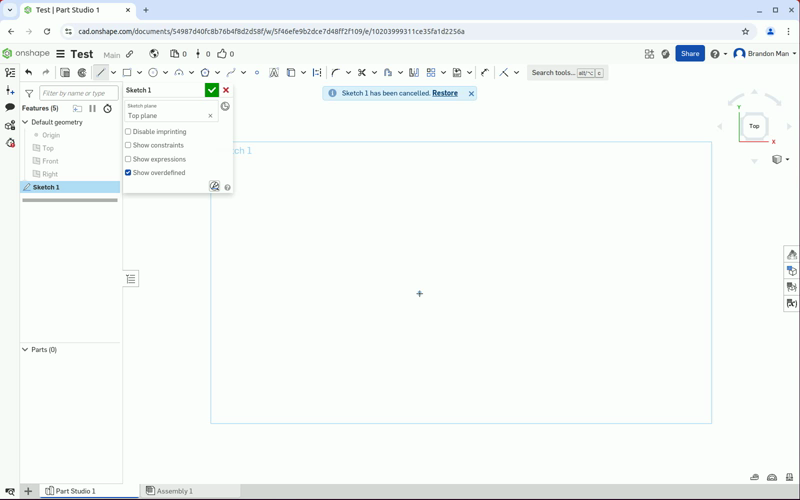
mouse_move(502, 293)
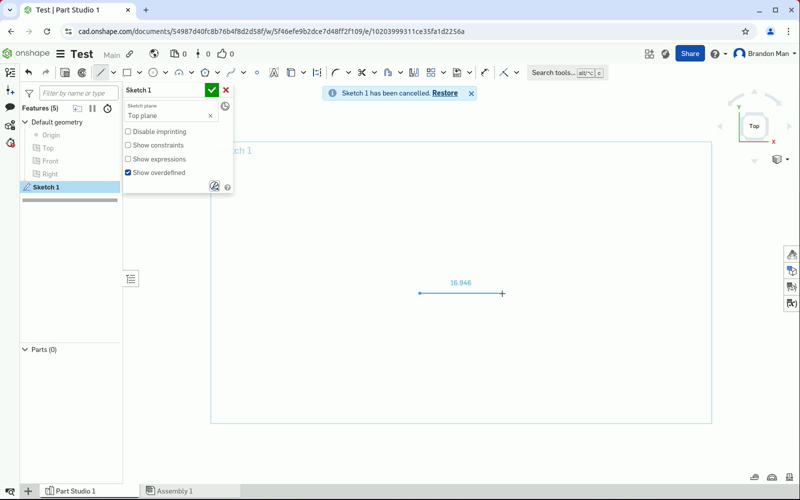
click(502, 293)
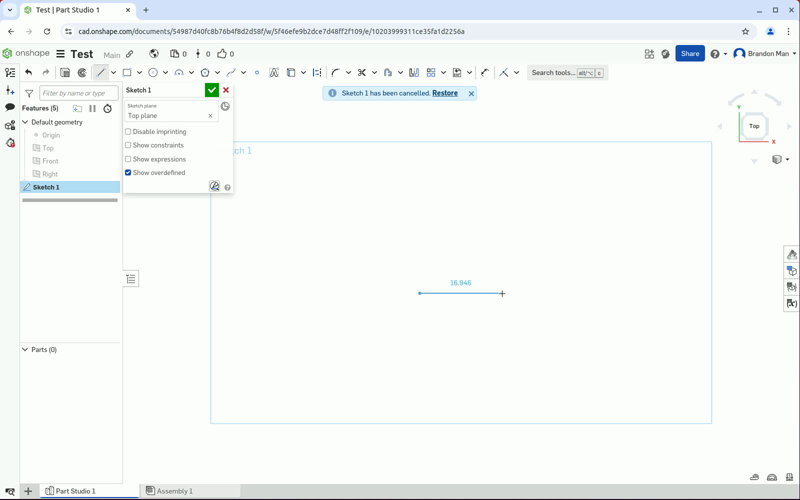
key_up(shift)
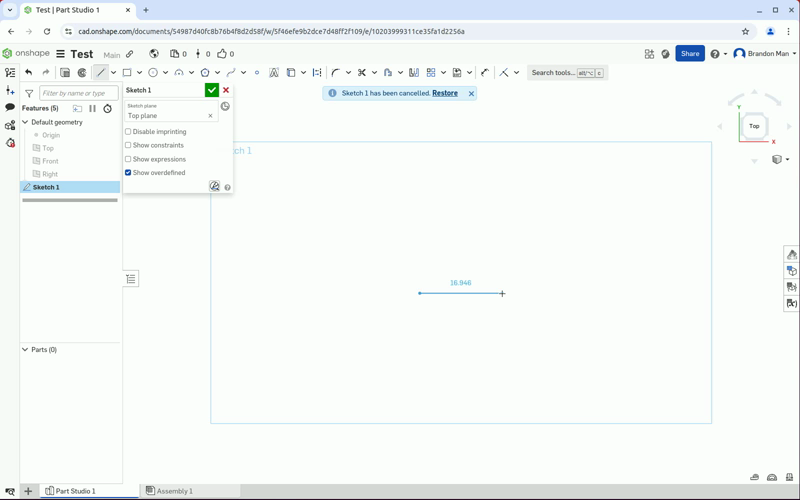
key_down(shift)
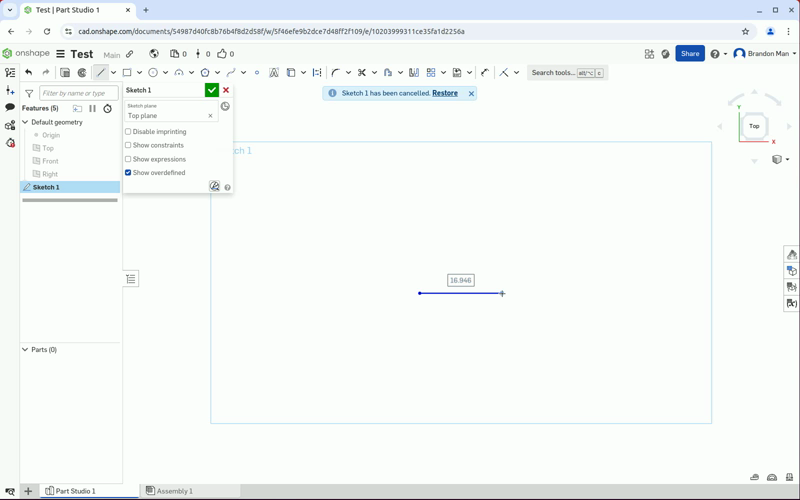
mouse_move(532, 293)
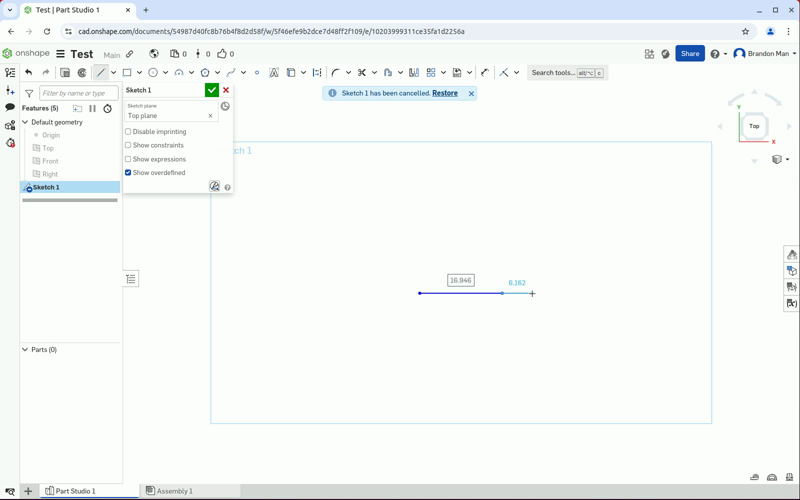
mouse_move(502, 271)
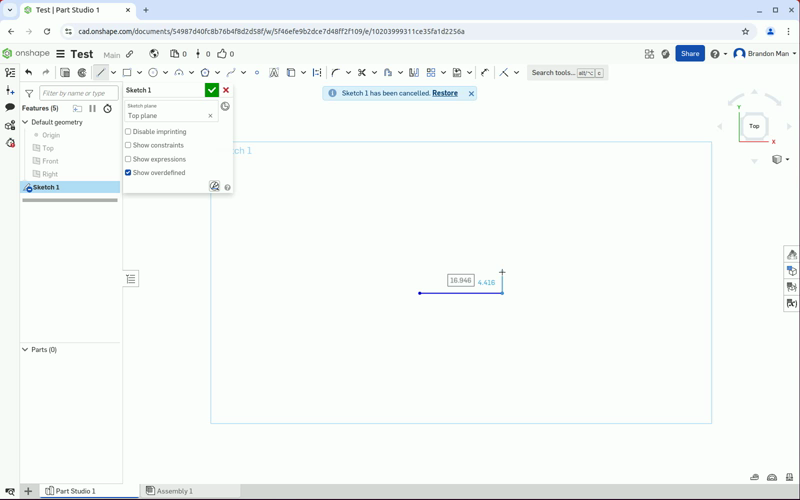
click(502, 271)
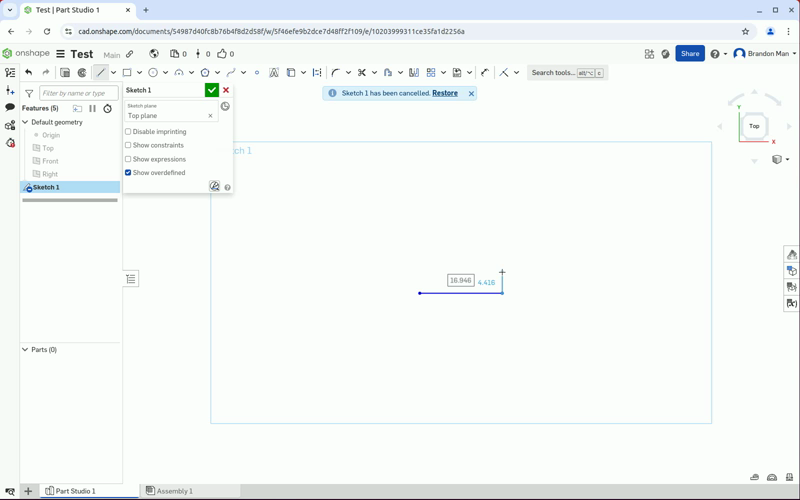
key_up(shift)
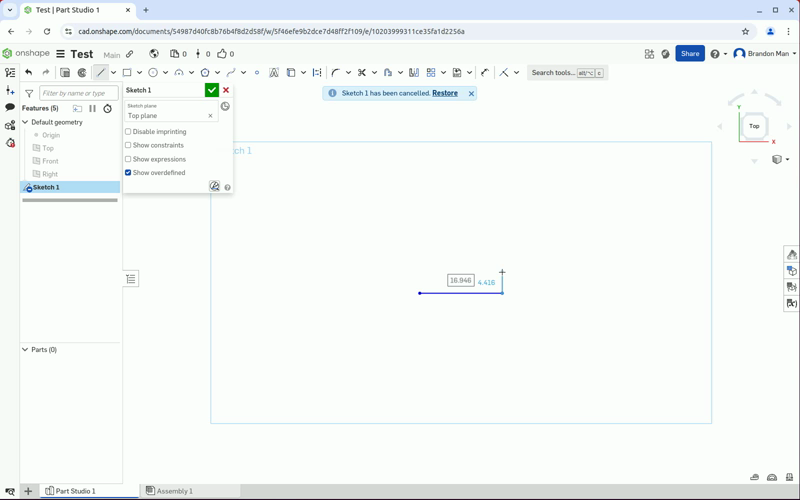
key_down(shift)
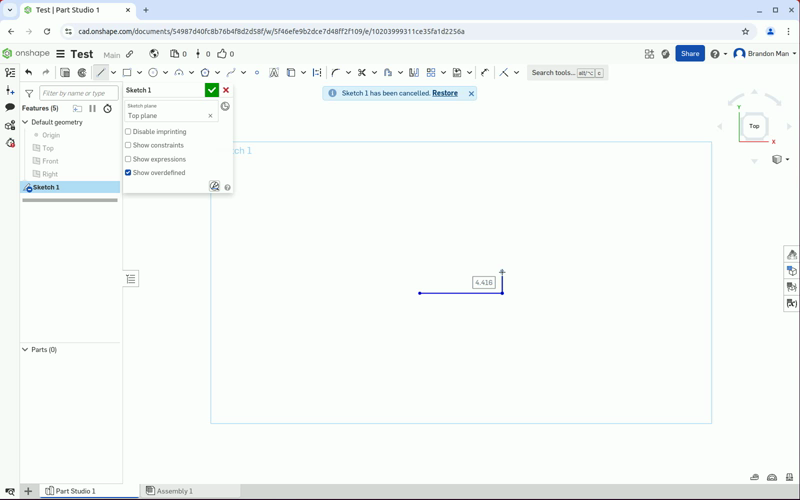
mouse_move(419, 271)
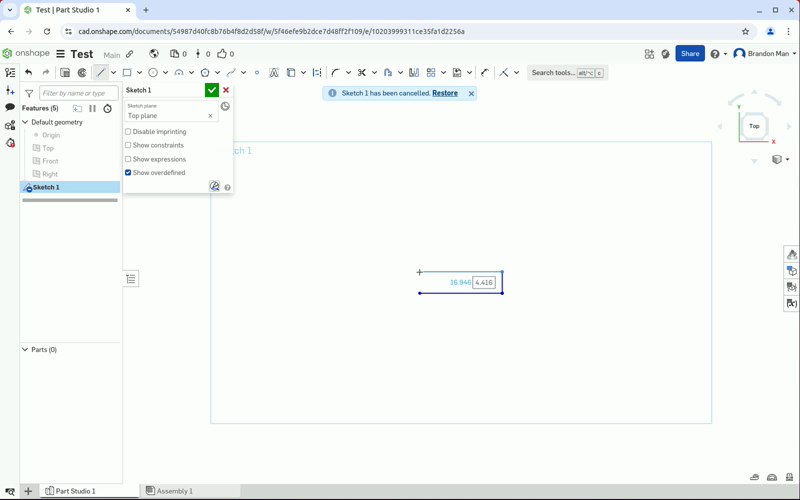
click(419, 271)
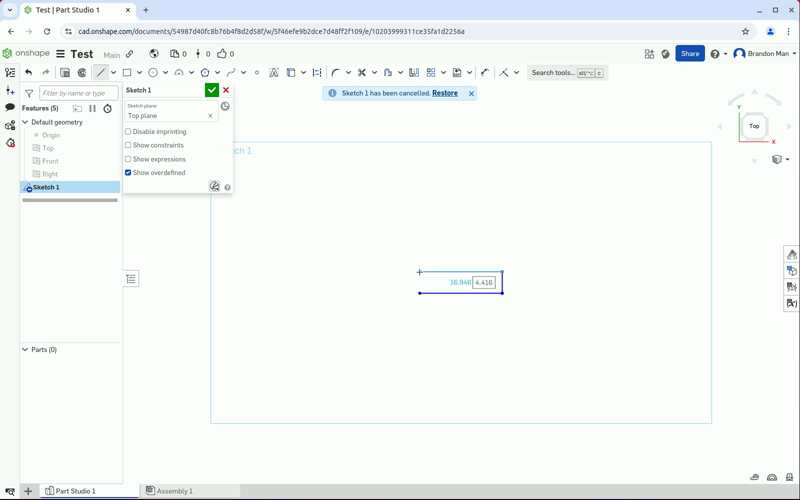
key_up(shift)
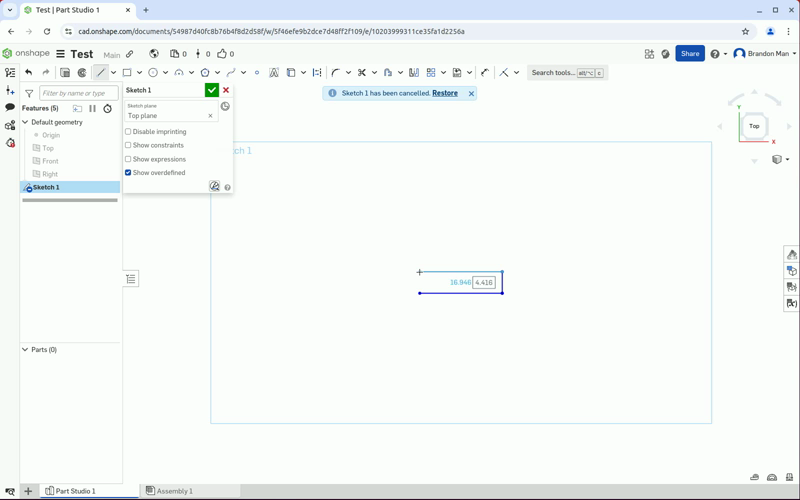
mouse_move(449, 271)
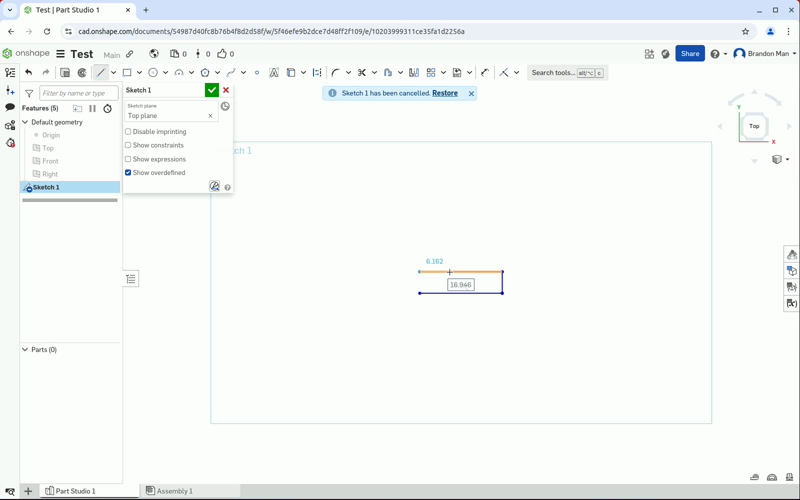
key_down(shift)
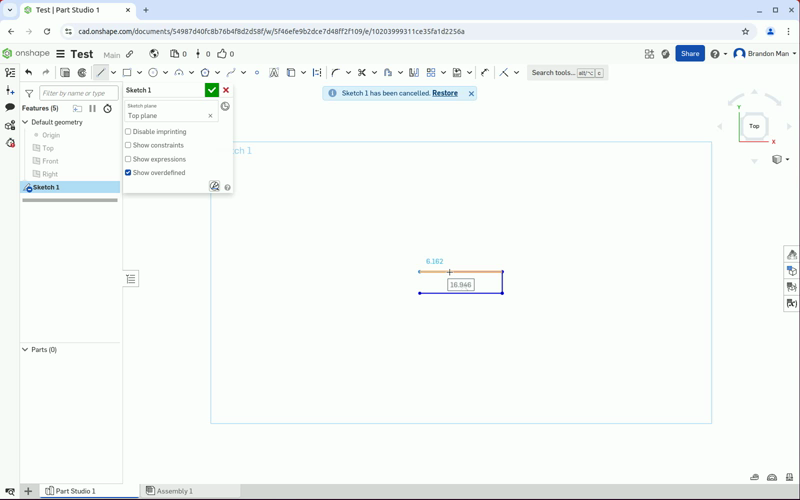
mouse_move(419, 293)
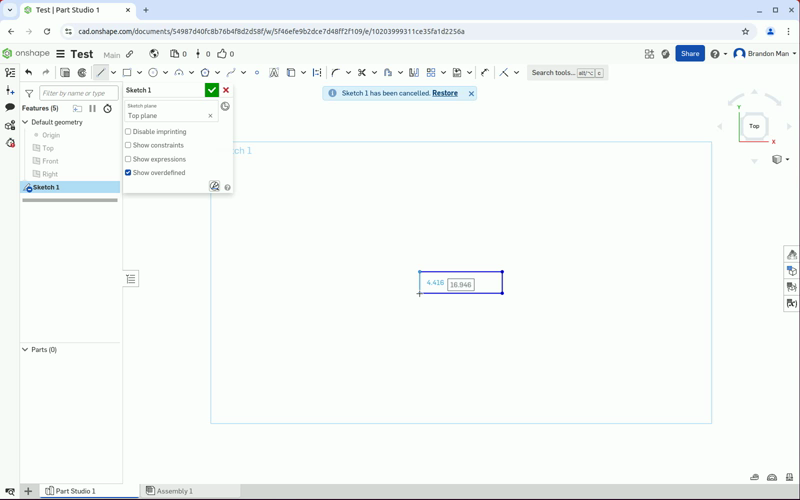
key_up(shift)
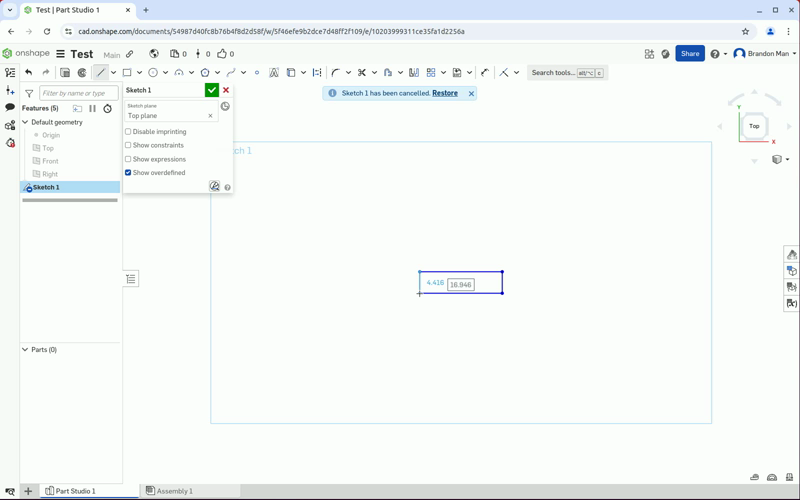
click(419, 293)
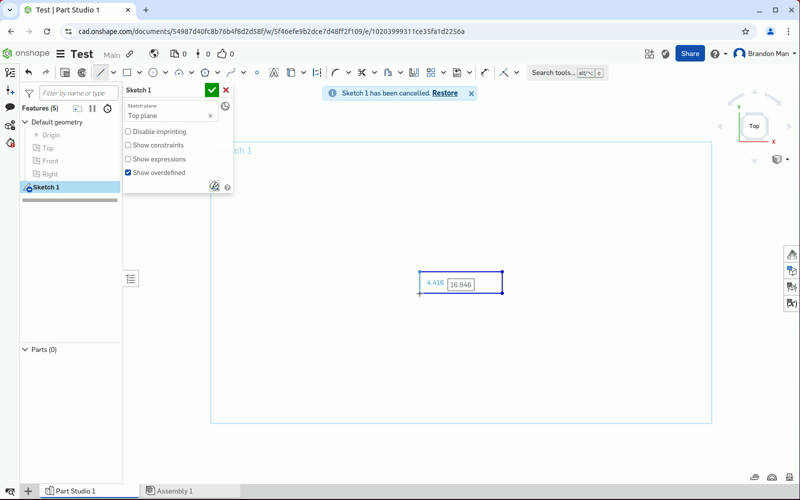
key(esc)
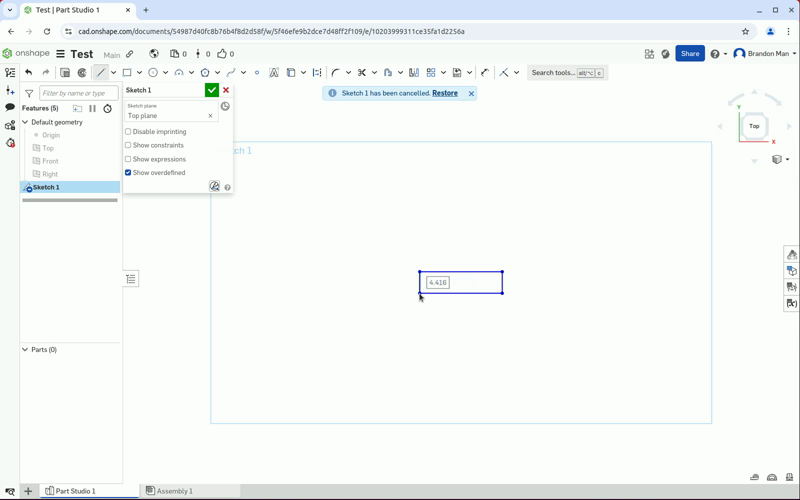
mouse_move(461, 288)
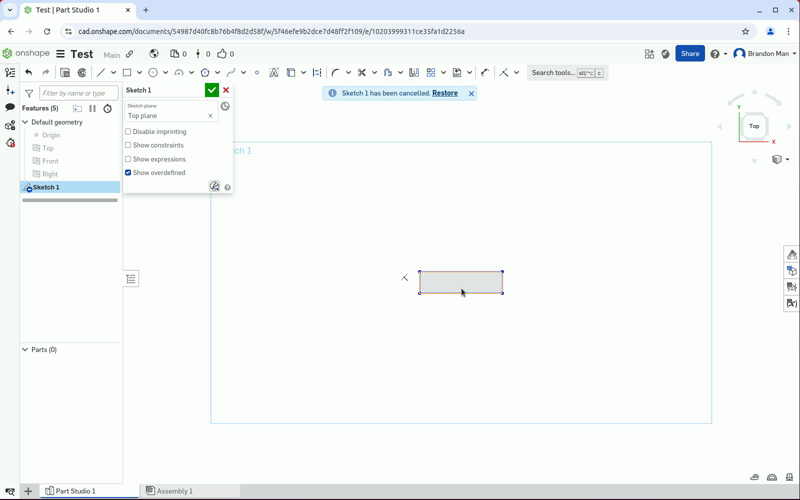
scroll(6)
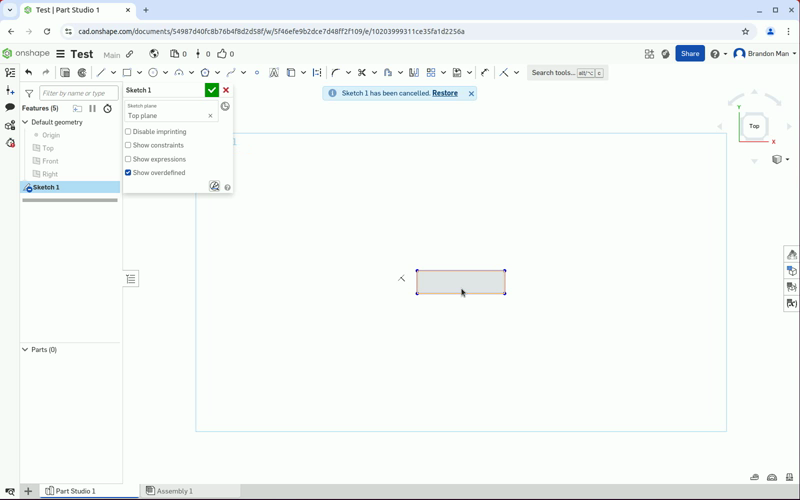
scroll(6)
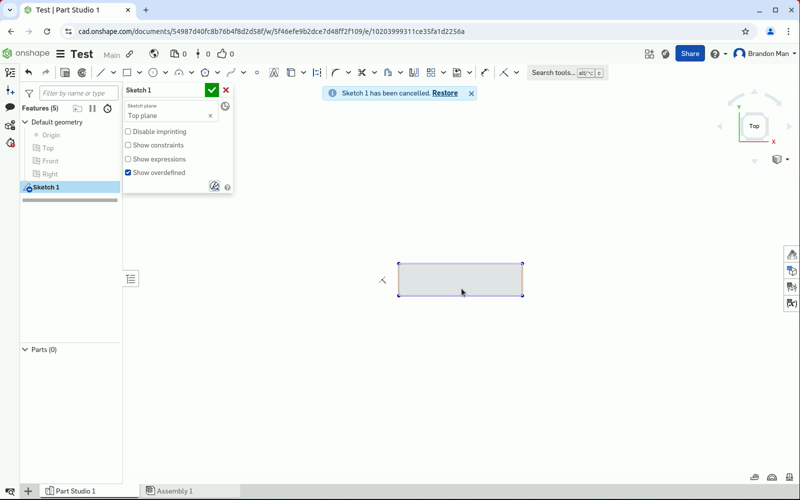
scroll(6)
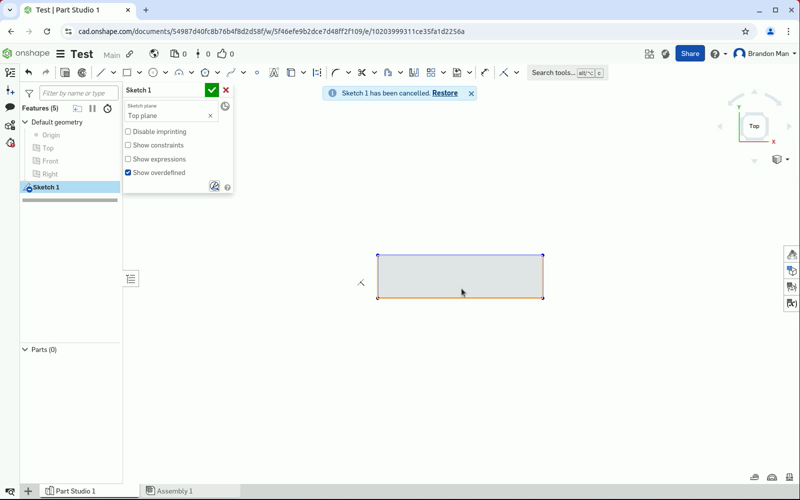
scroll(6)
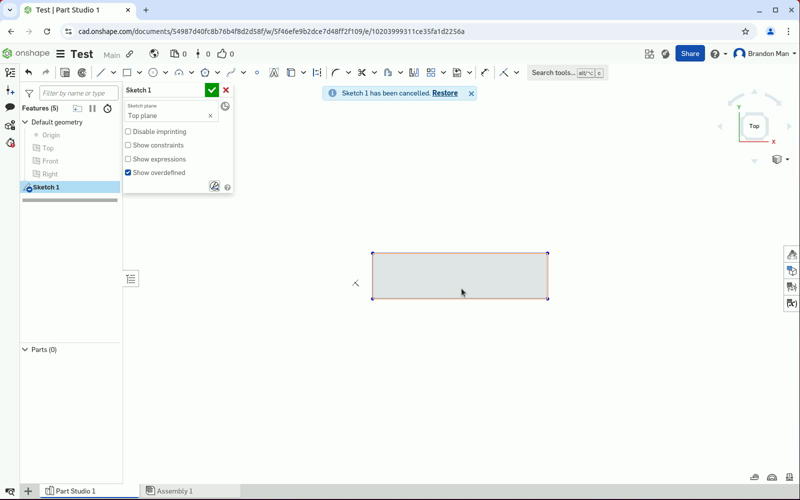
scroll(6)
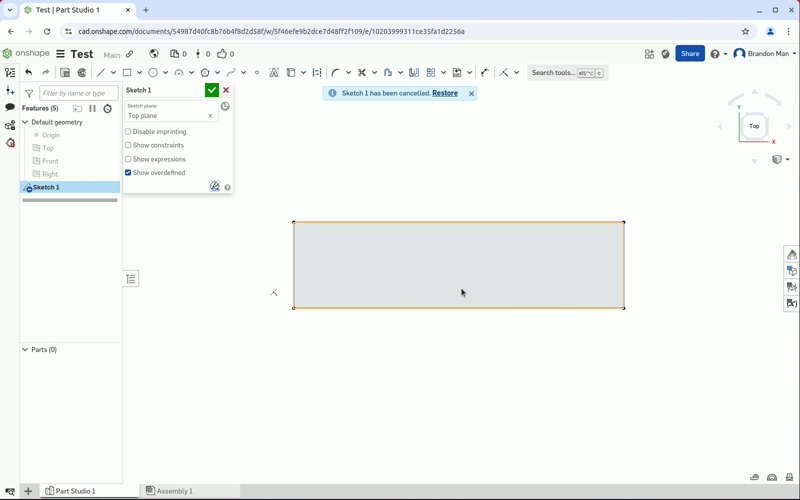
scroll(6)
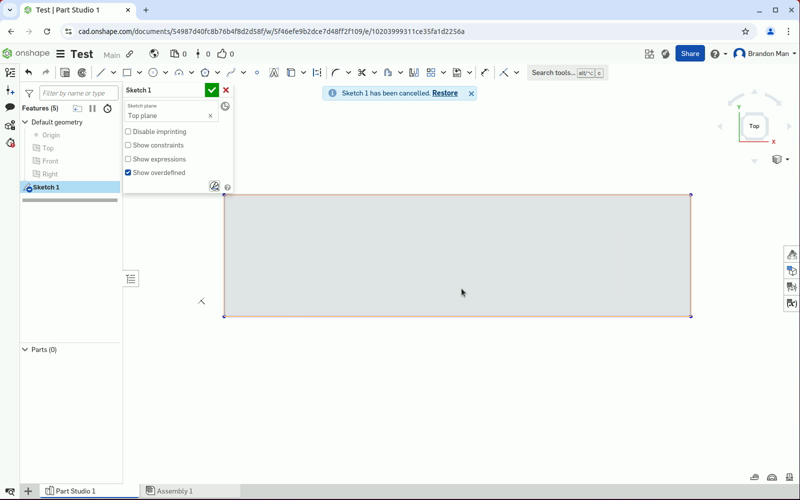
scroll(6)
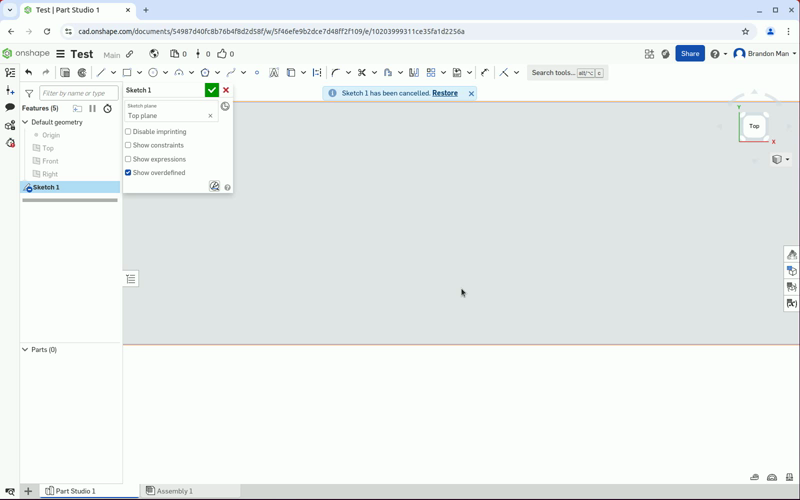
click(461, 288)
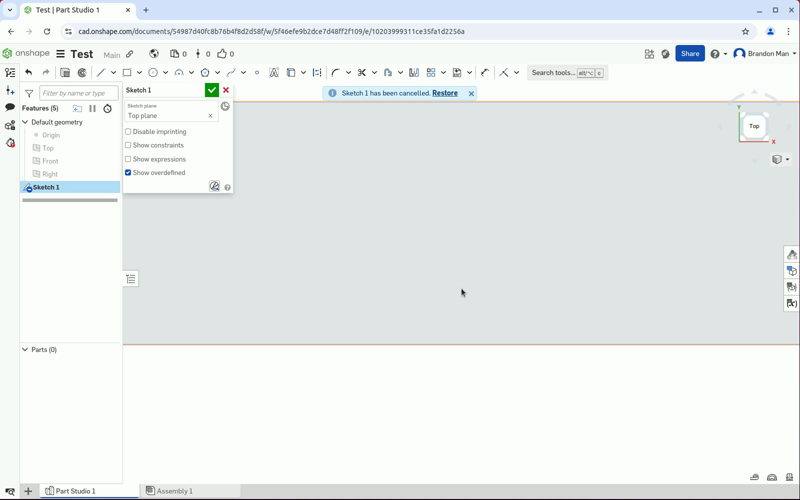
scroll(-6)
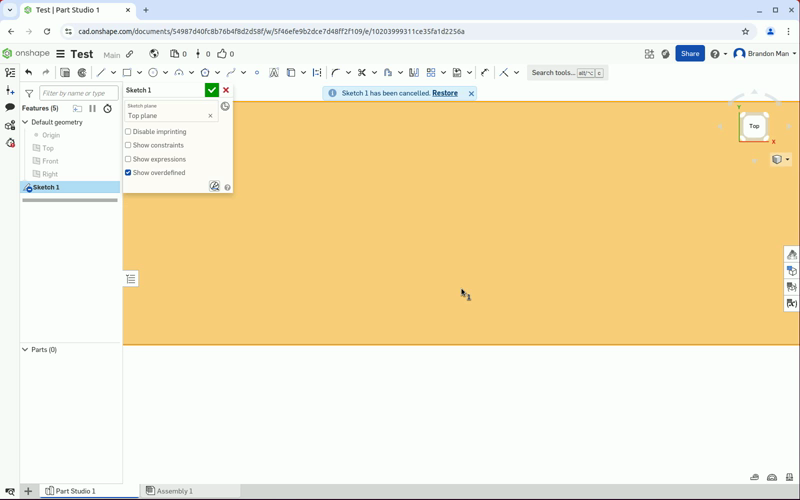
scroll(-6)
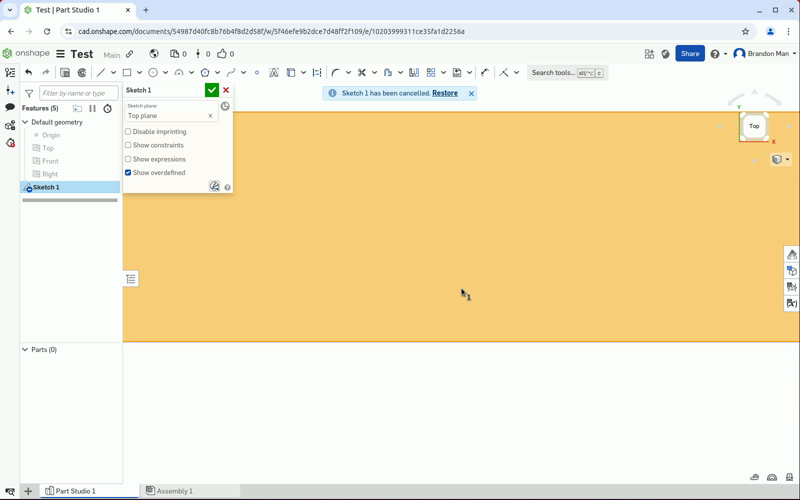
scroll(-6)
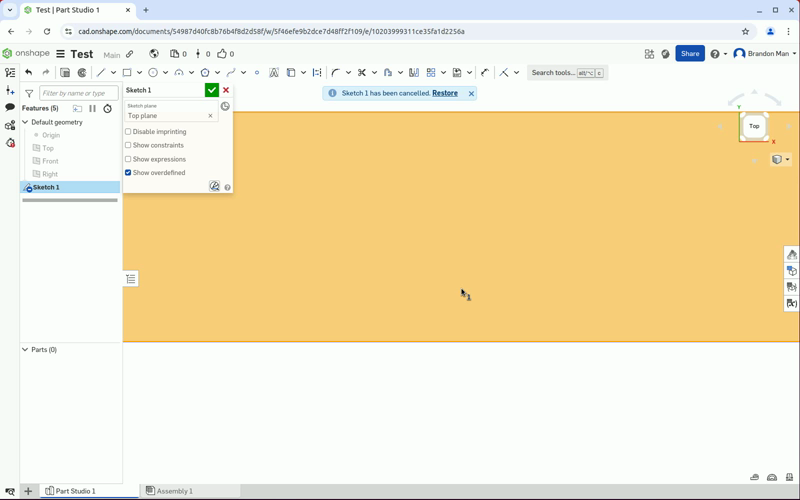
scroll(-6)
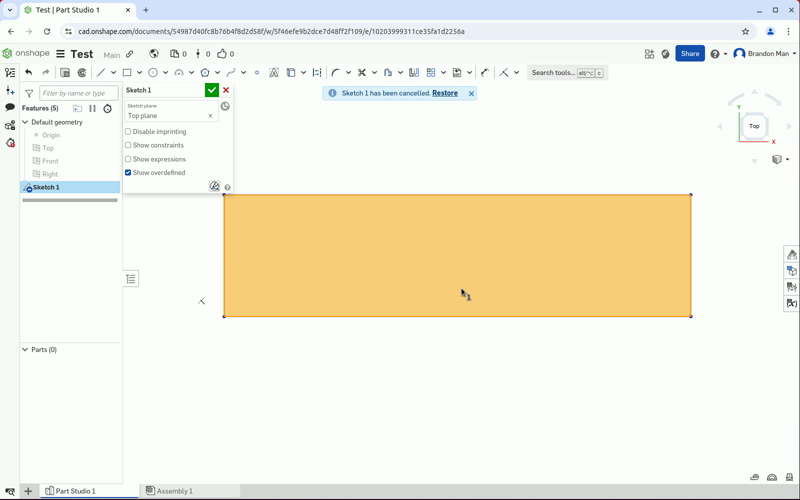
scroll(-6)
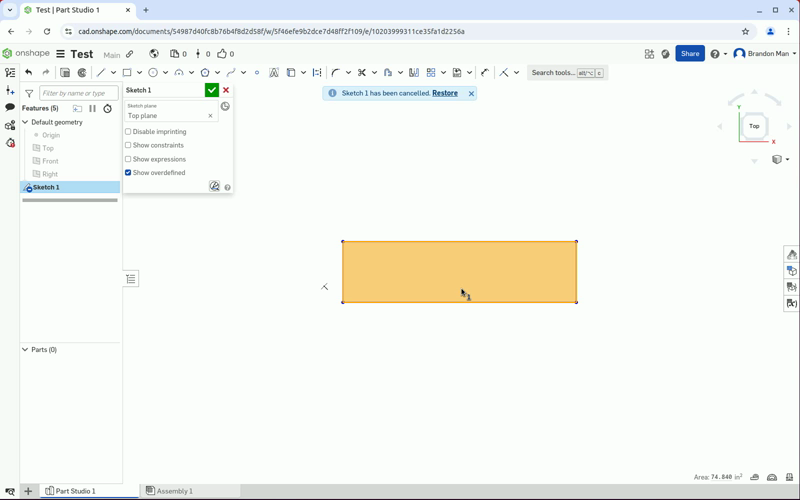
scroll(-6)
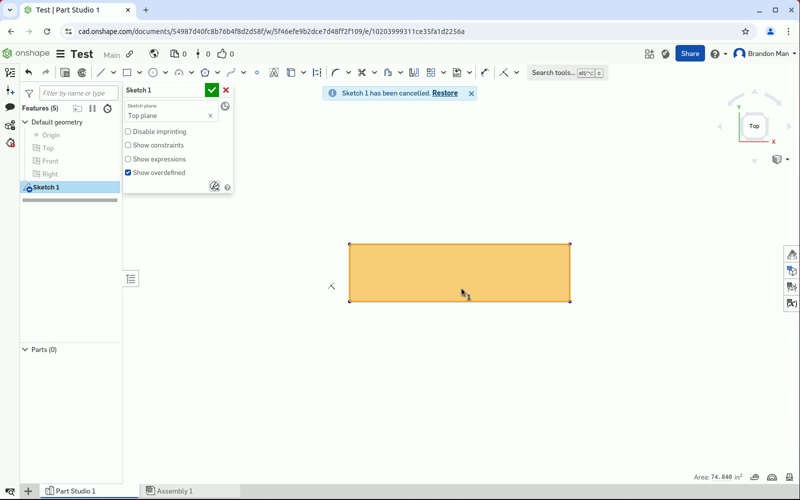
scroll(-6)
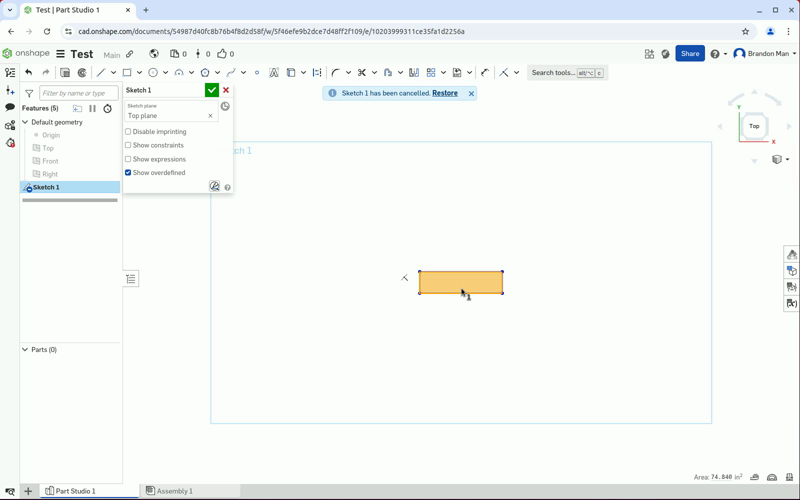
mouse_move(73, 352)
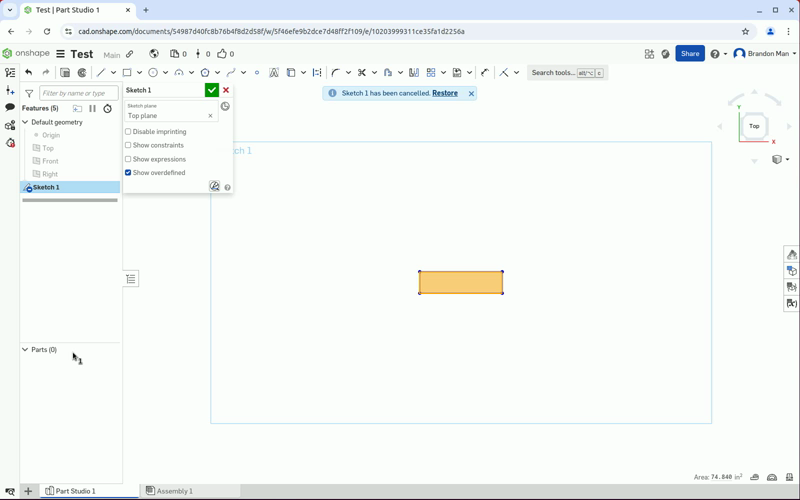
key(shift+y)
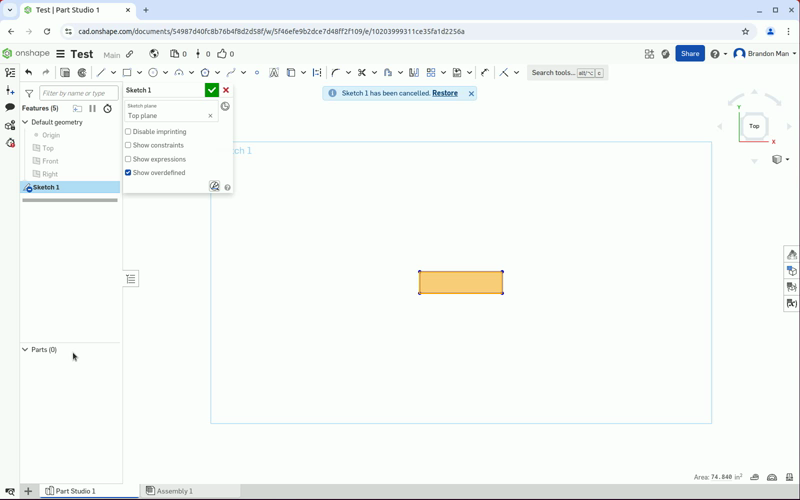
key(shift+e)
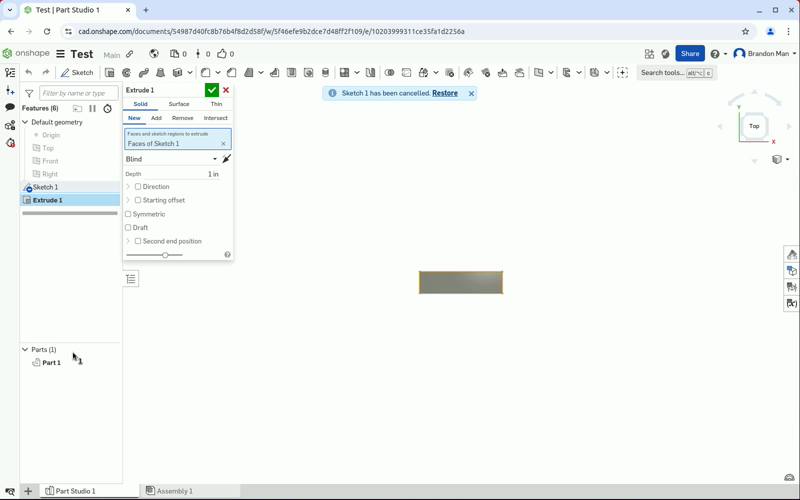
mouse_move(143, 106)
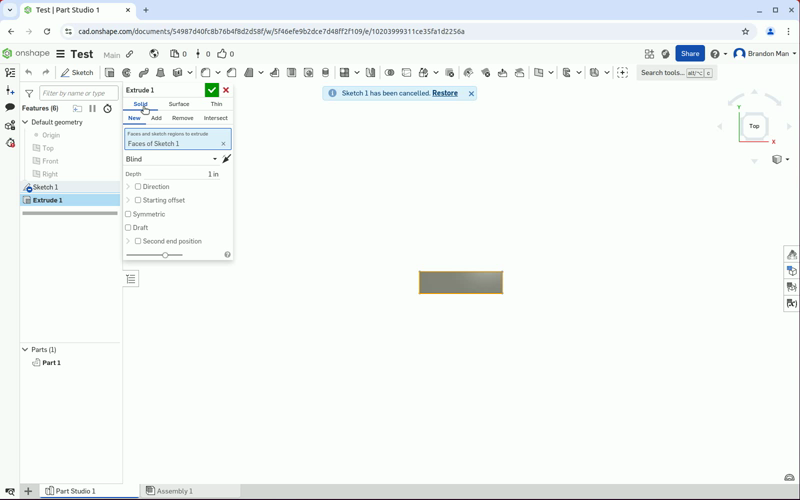
click(143, 106)
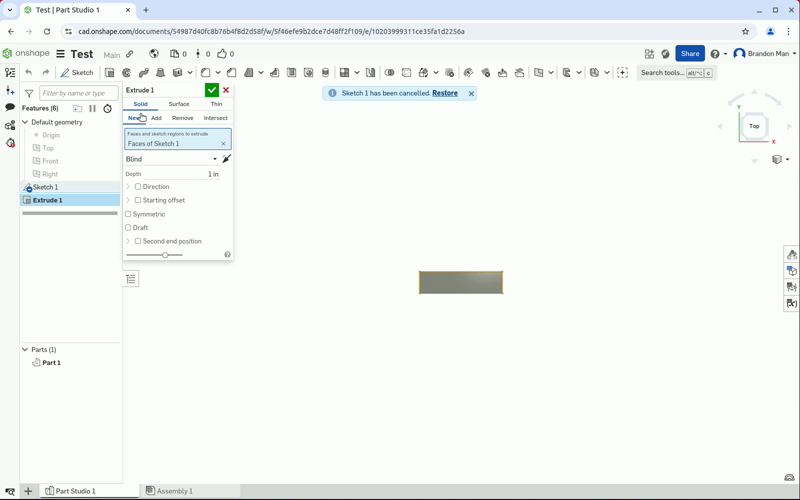
mouse_move(137, 120)
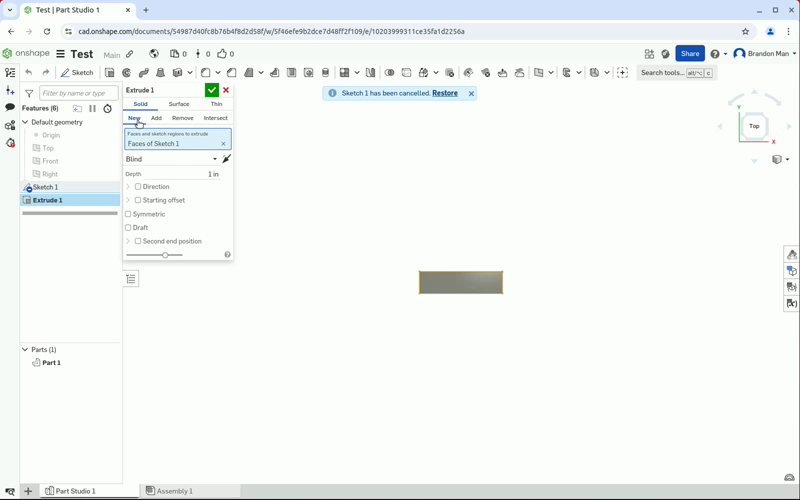
click(137, 120)
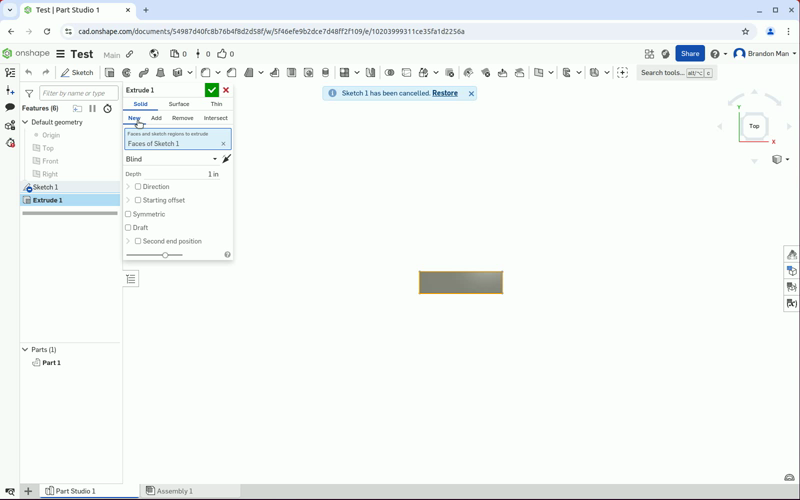
key(tab, 4)
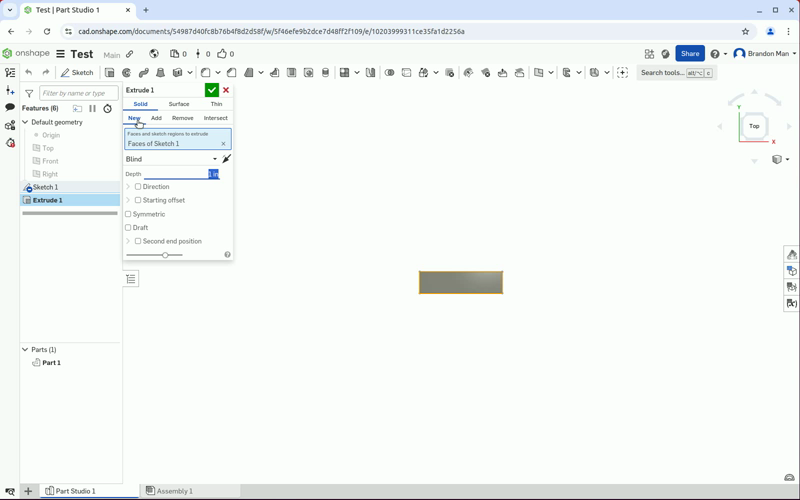
text(22.386)
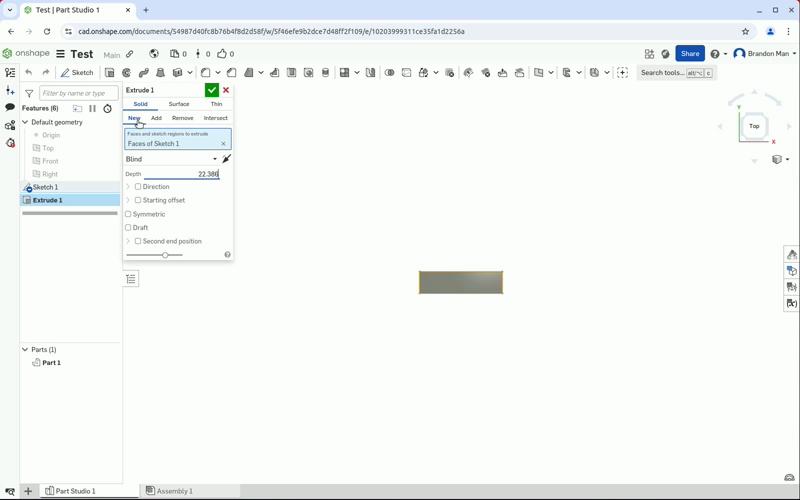
key(enter)
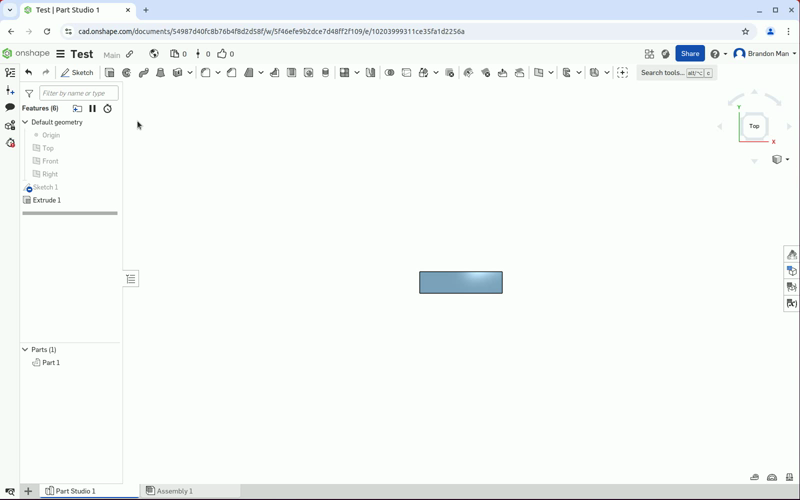
key(shift+h)
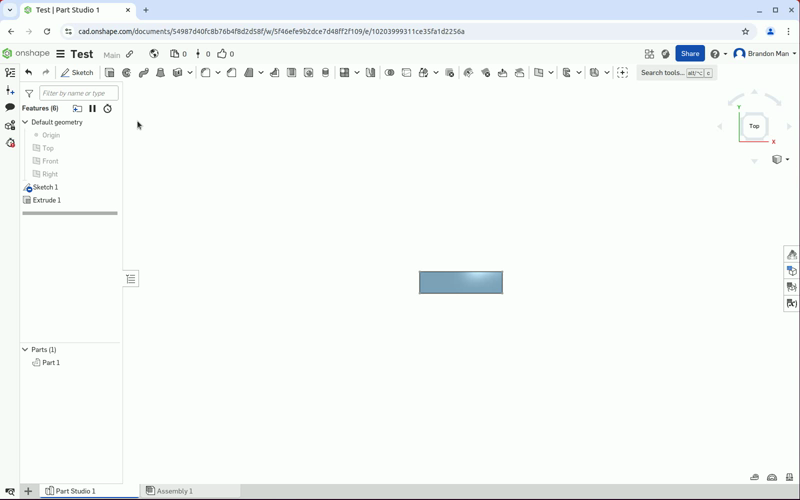
key(shift+h)
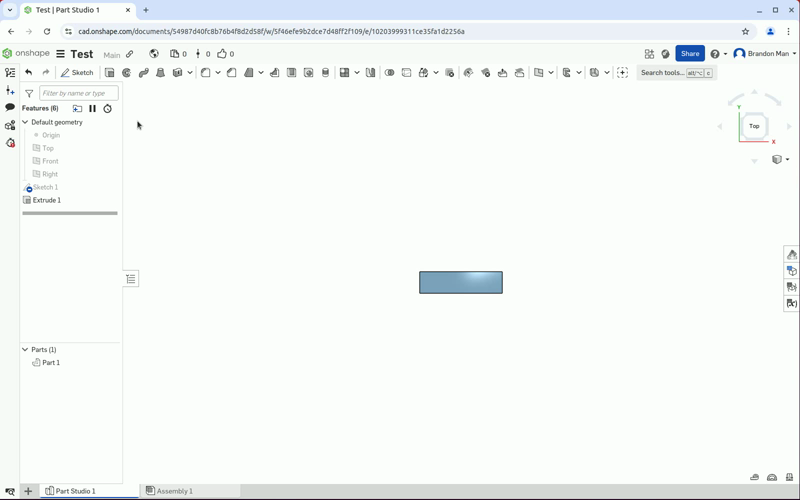
mouse_move(73, 189)
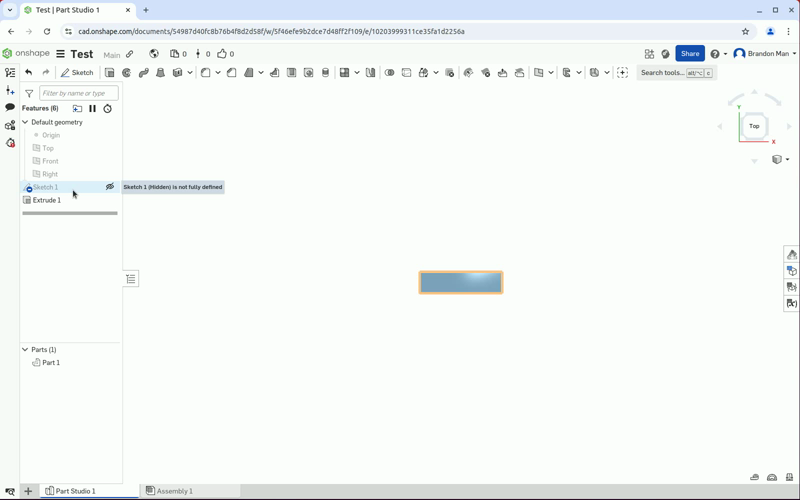
click(73, 189)
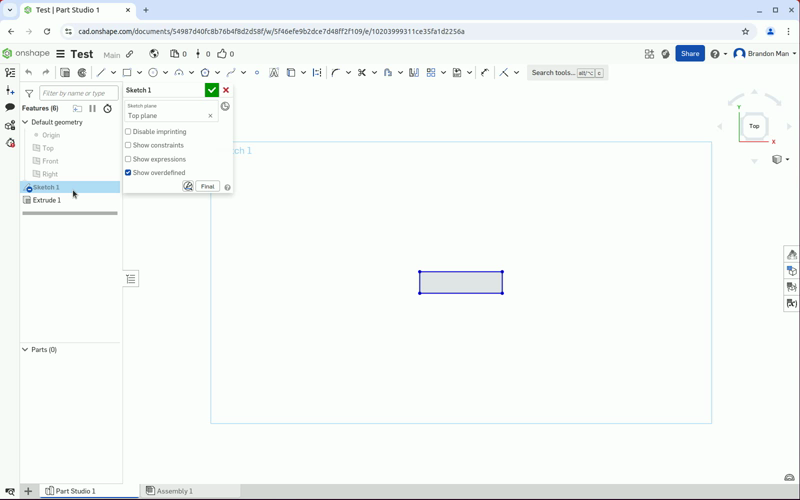
mouse_move(229, 92)
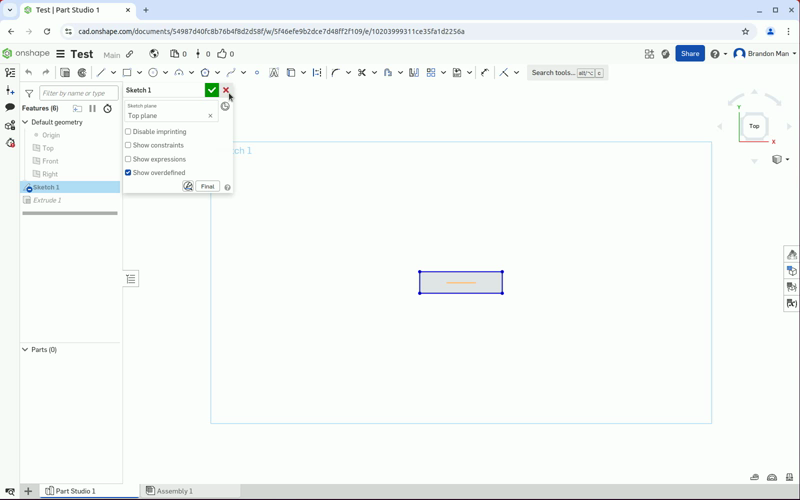
click(229, 92)
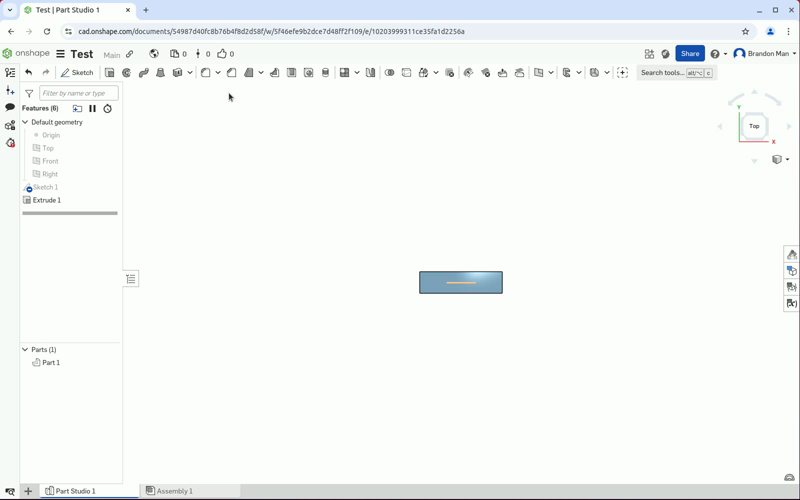
mouse_move(73, 352)
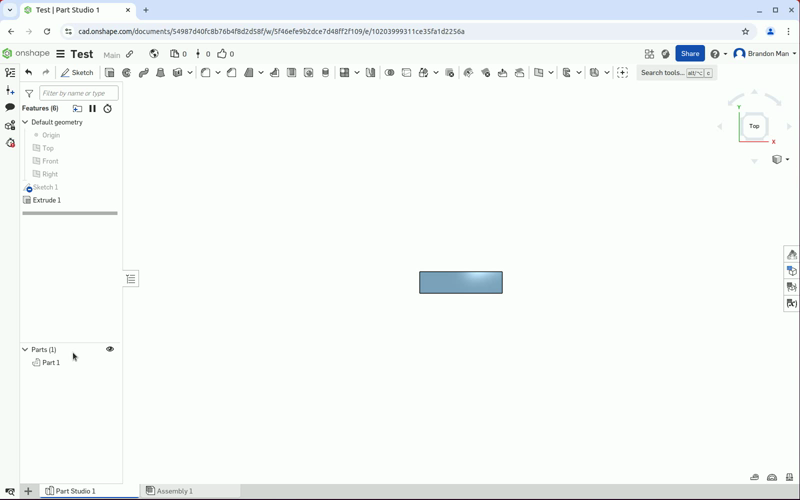
key(y)
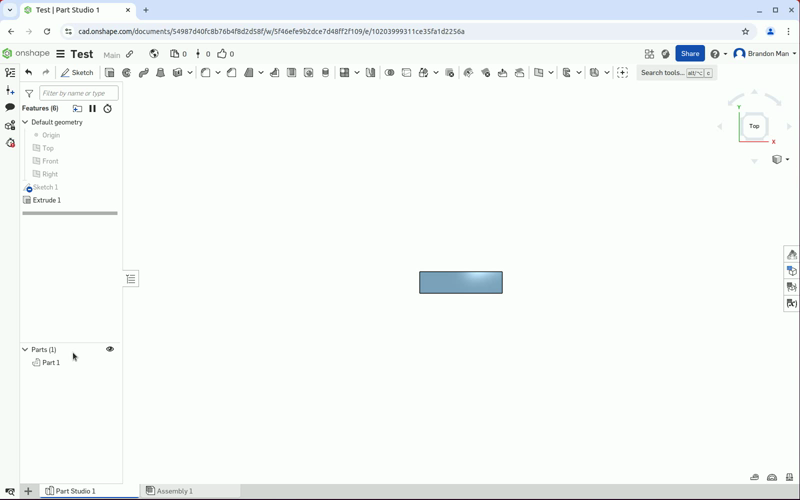
key(shift+p)
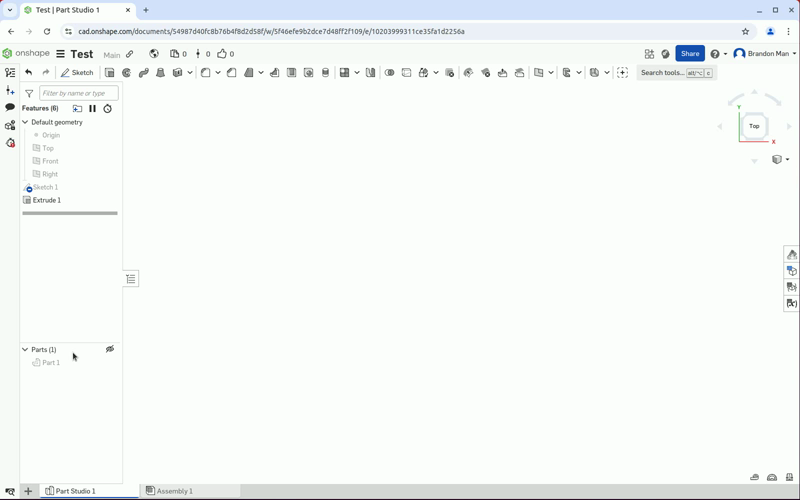
key(space)
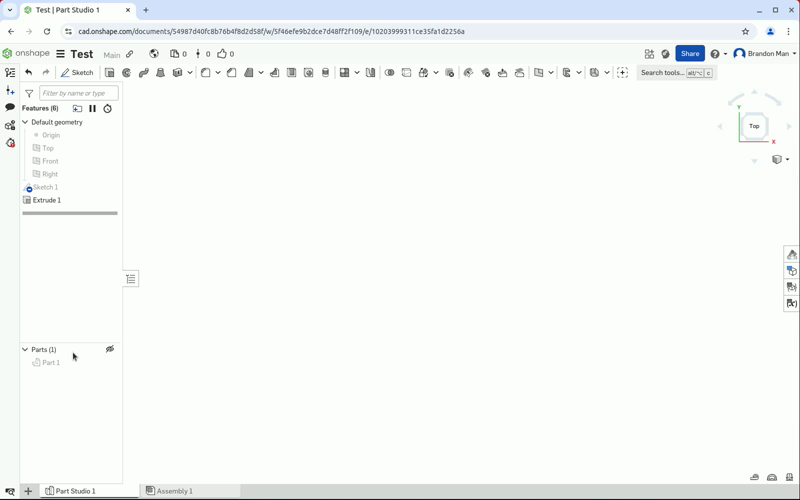
key_down(shift)
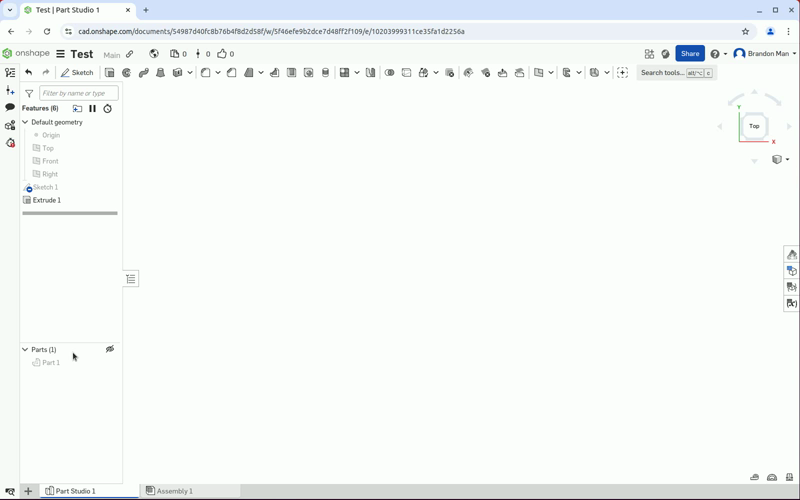
key(up)
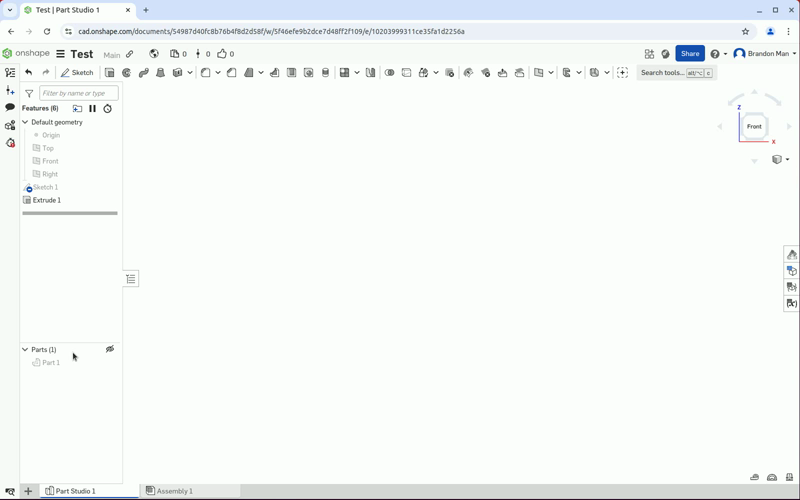
key_up(shift)
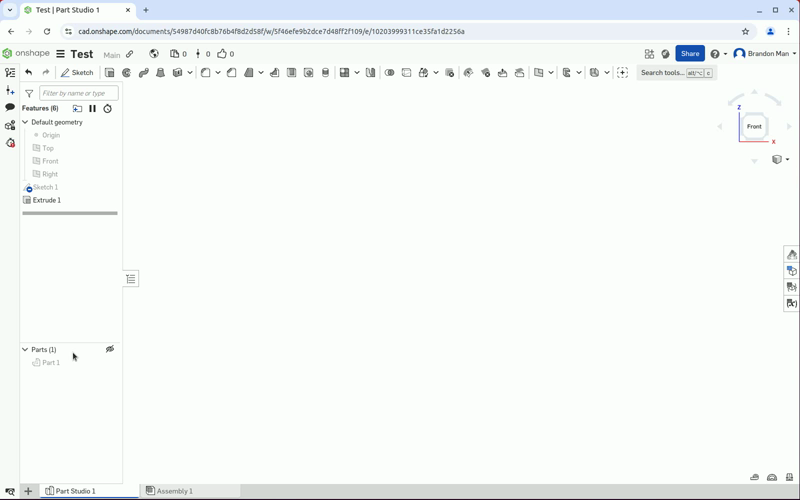
key(space)
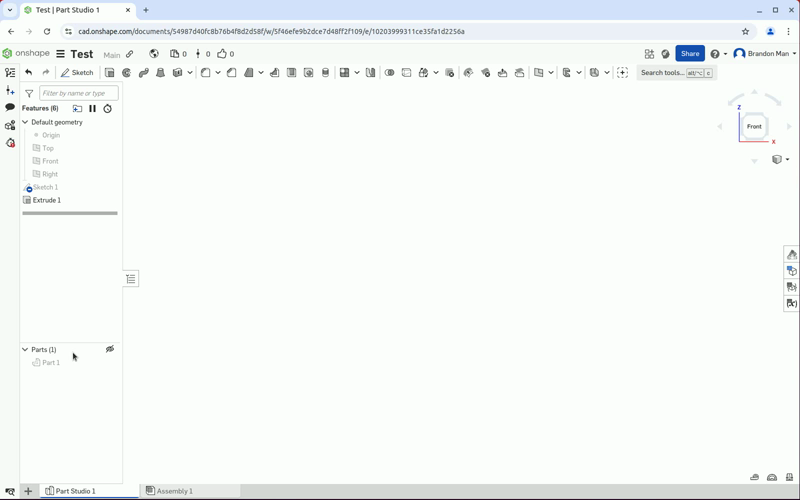
key_down(shift)
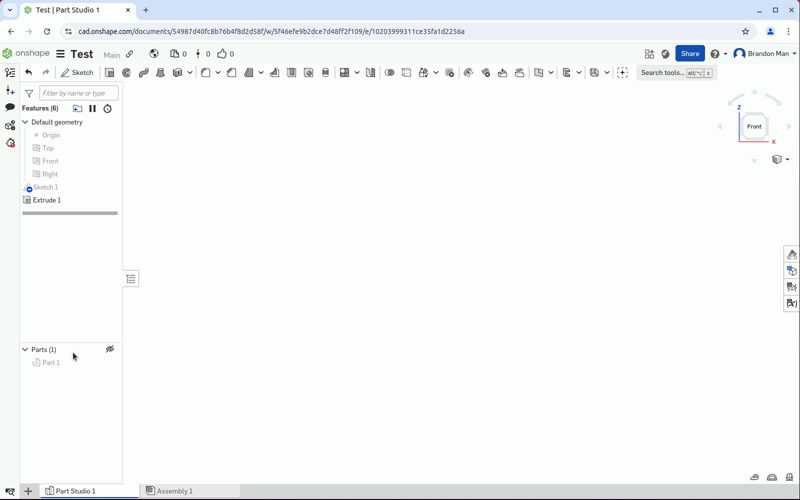
key(left)
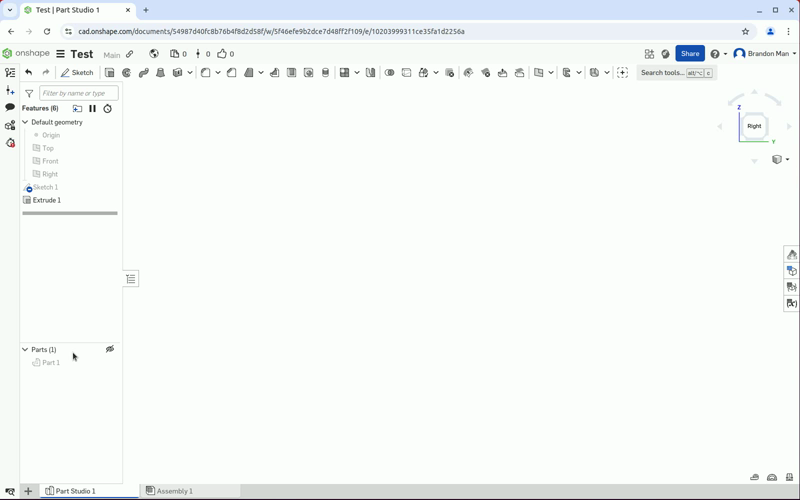
key_up(shift)
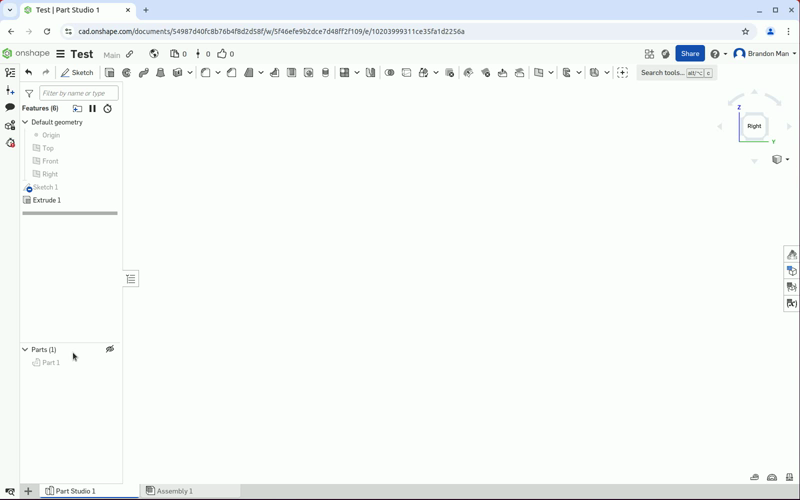
mouse_move(73, 352)
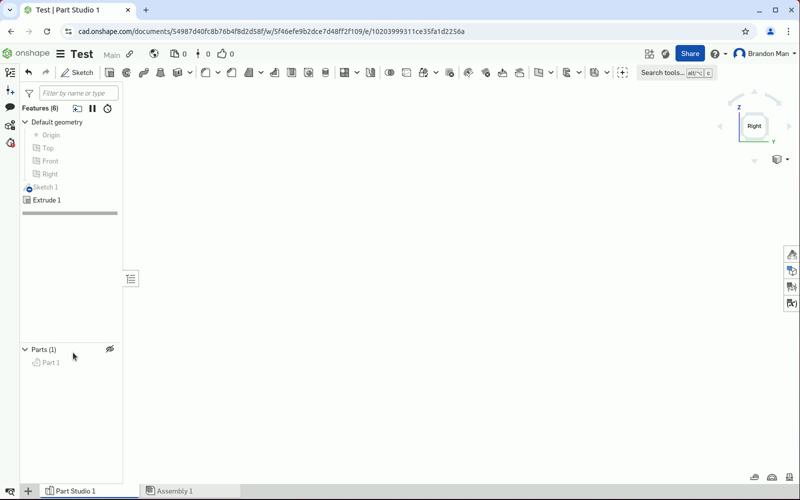
key(shift+y)
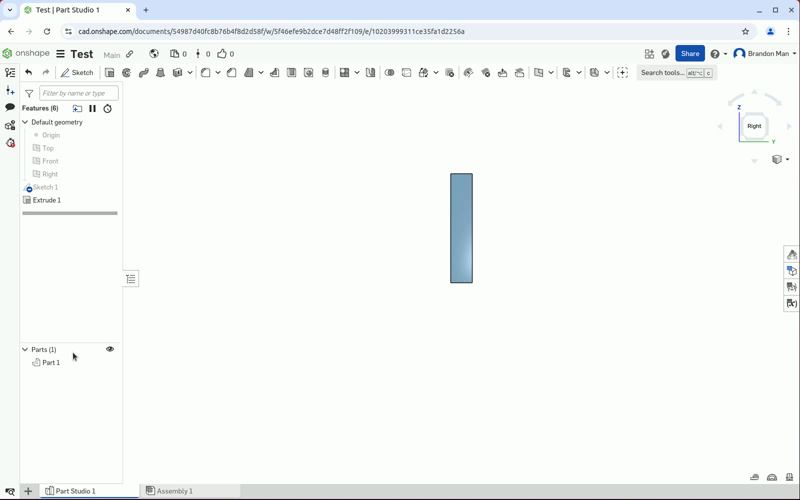
mouse_move(541, 75)
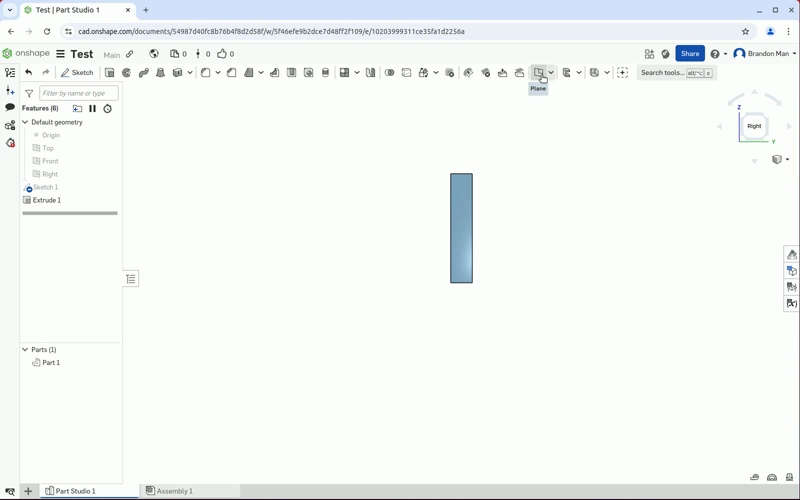
click(541, 75)
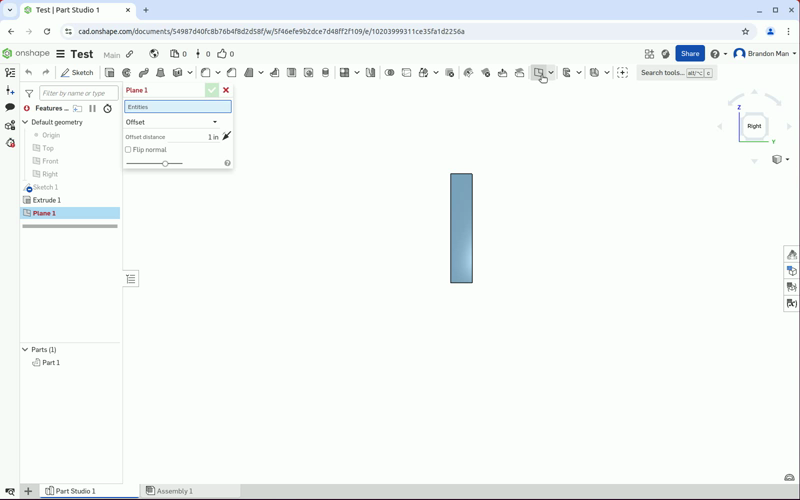
mouse_move(73, 176)
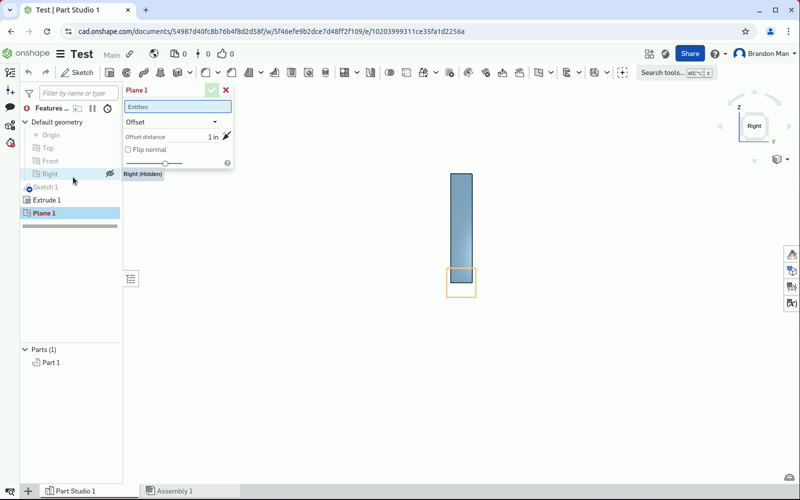
click(73, 176)
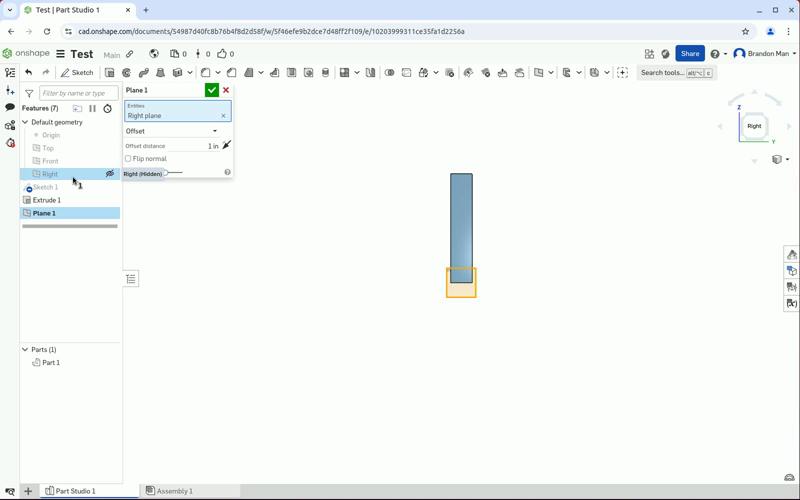
key(tab, 2)
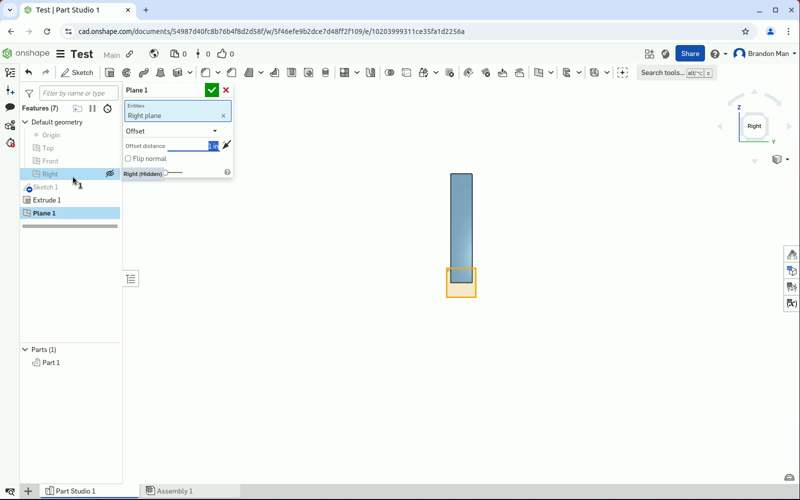
text(8.411)
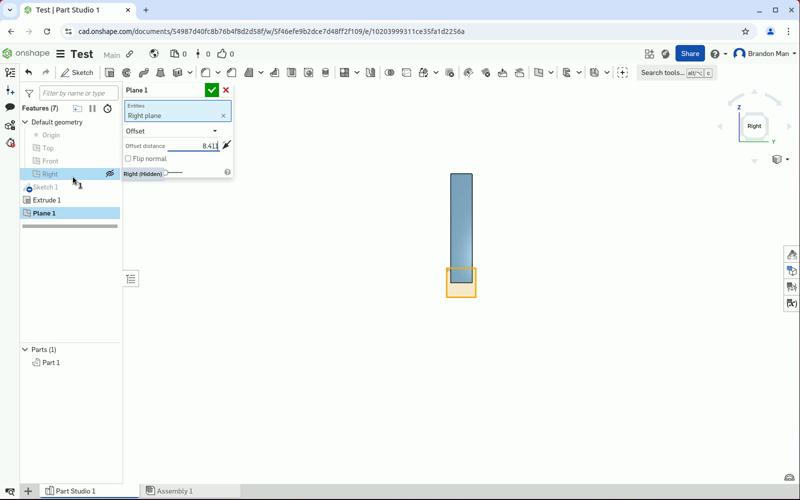
key(enter, 2)
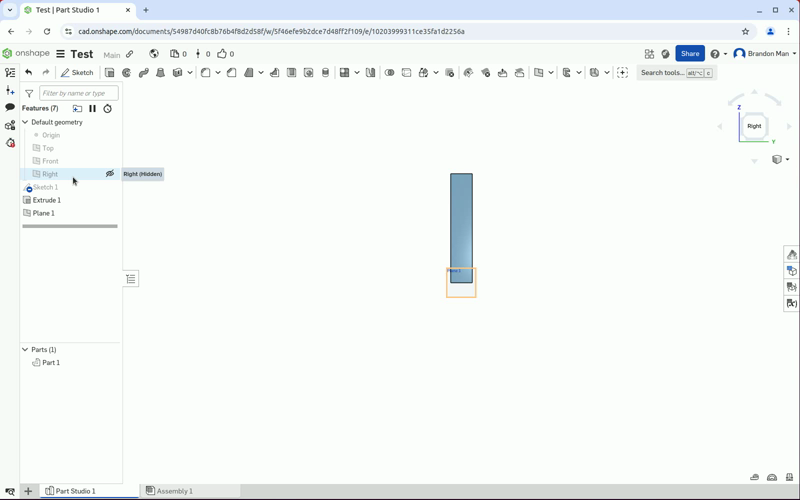
key(shift+s)
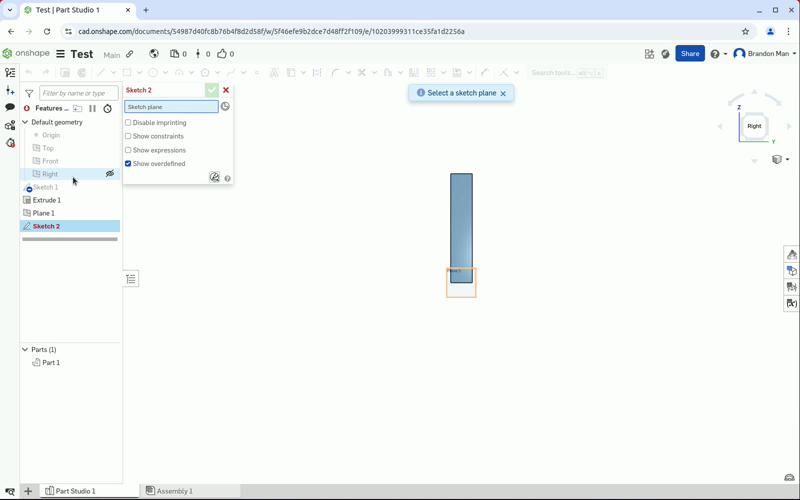
mouse_move(73, 215)
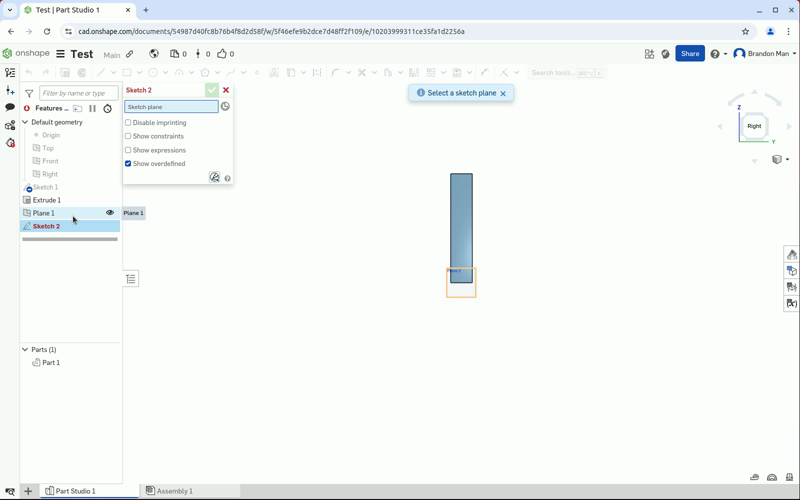
click(73, 215)
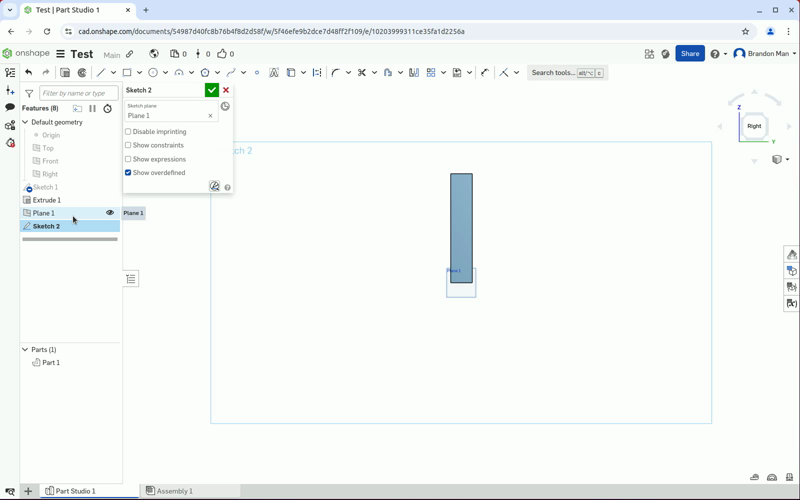
mouse_move(73, 352)
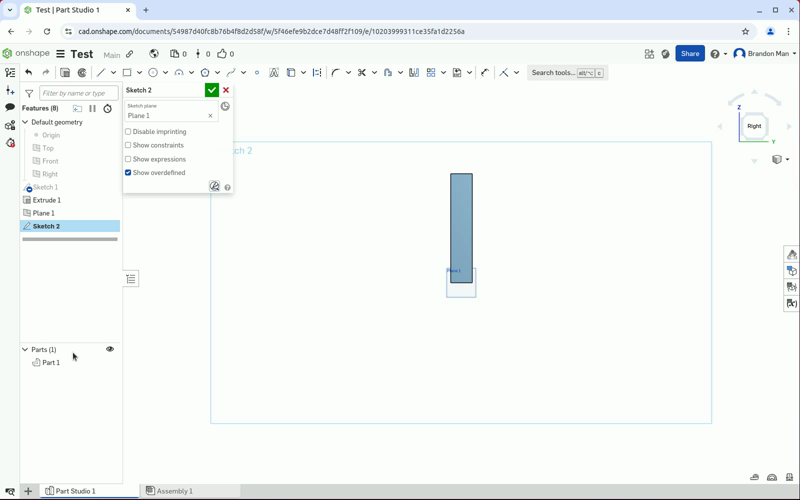
key(y)
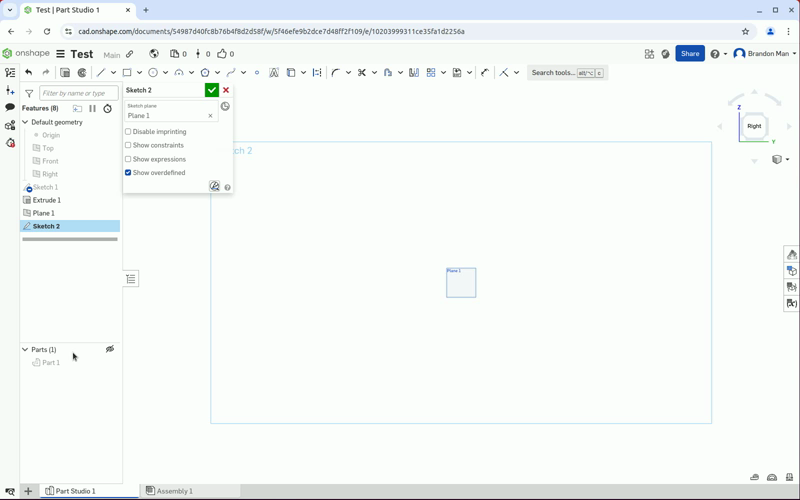
key(l)
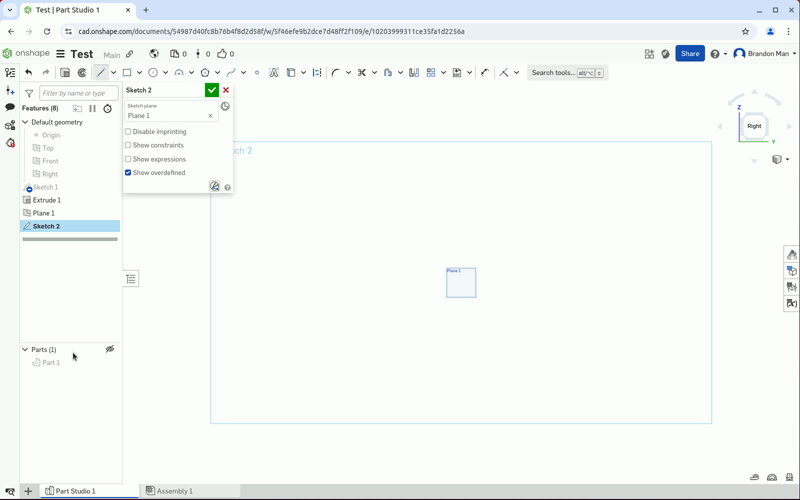
key_down(shift)
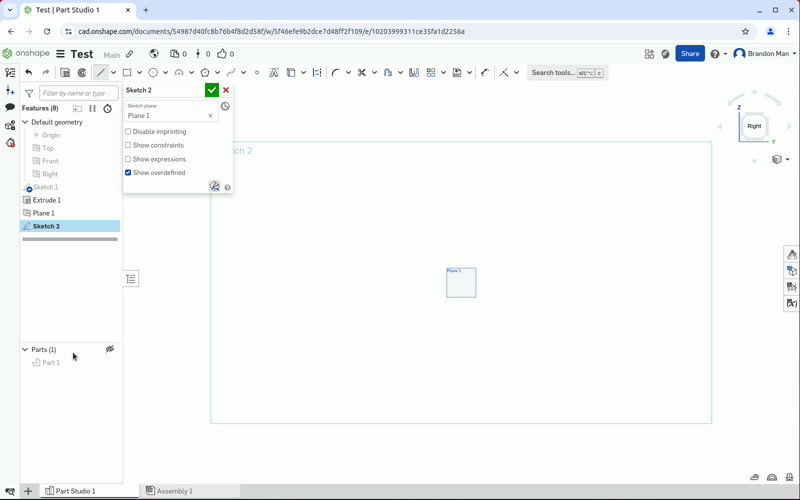
mouse_move(450, 282)
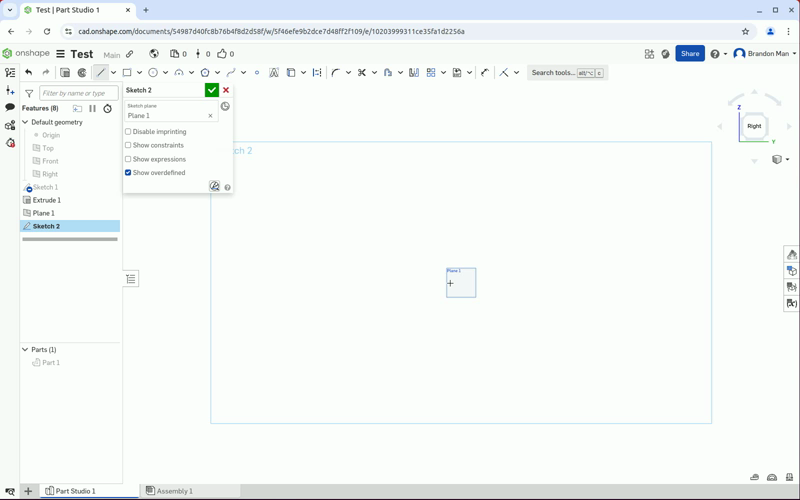
click(450, 282)
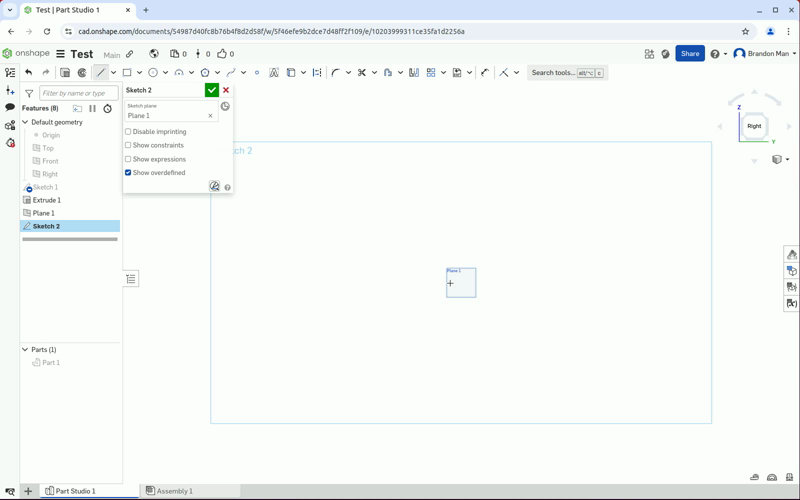
key_up(shift)
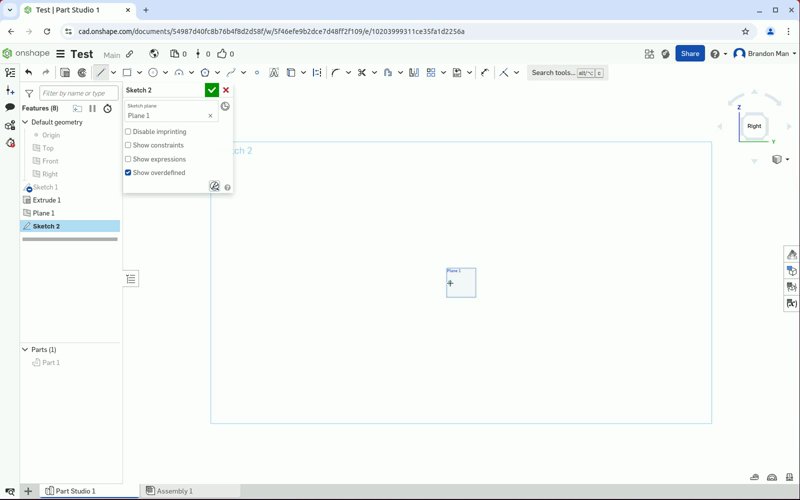
key_down(shift)
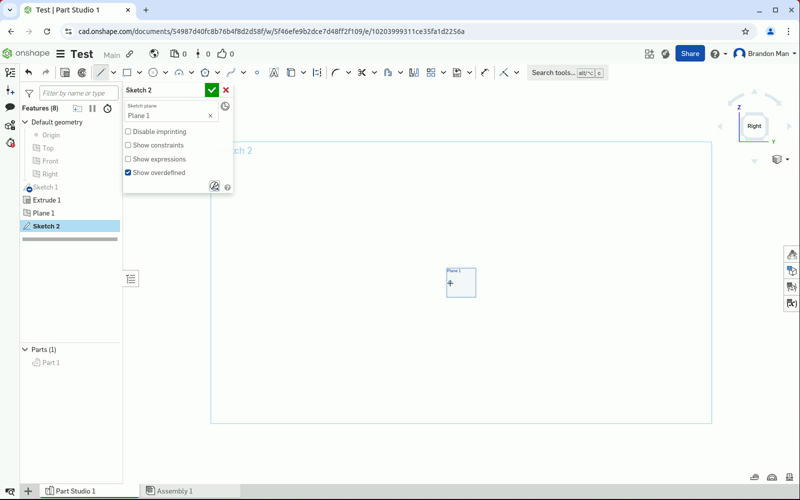
mouse_move(480, 282)
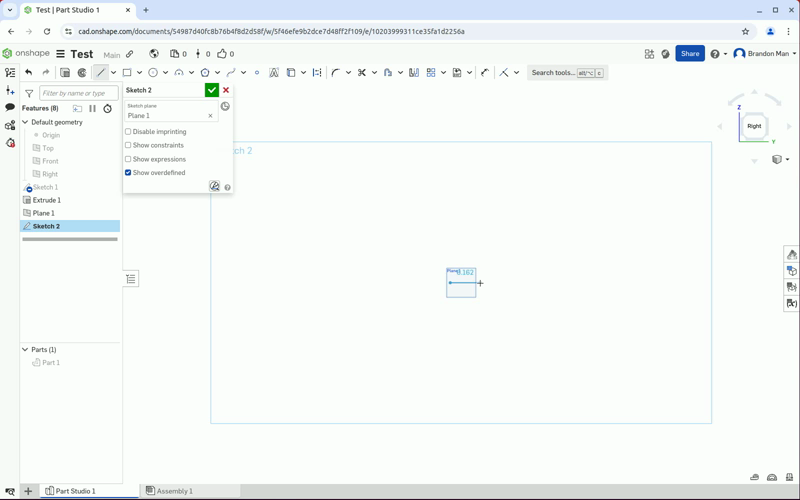
mouse_move(473, 282)
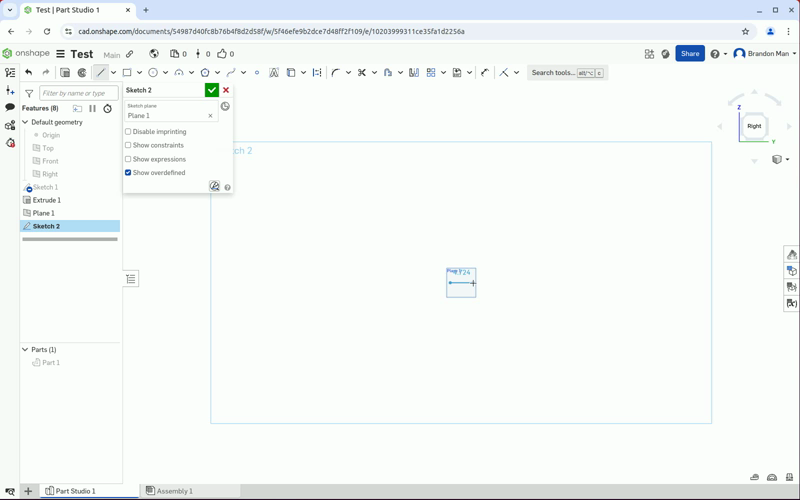
click(473, 282)
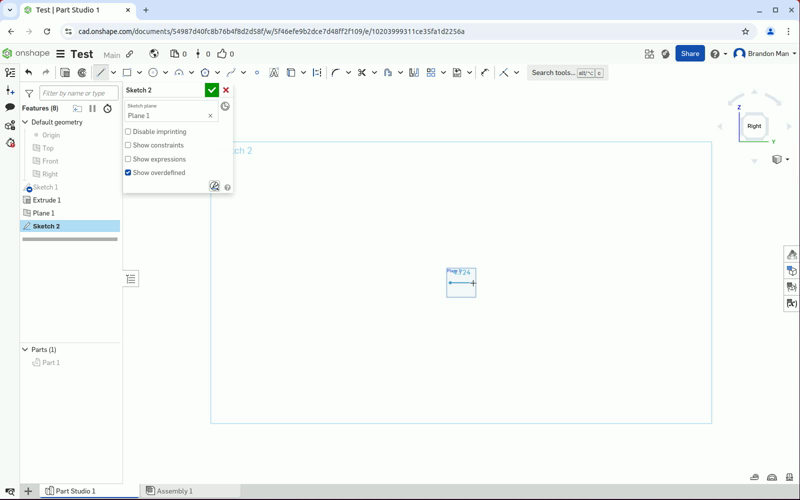
key_up(shift)
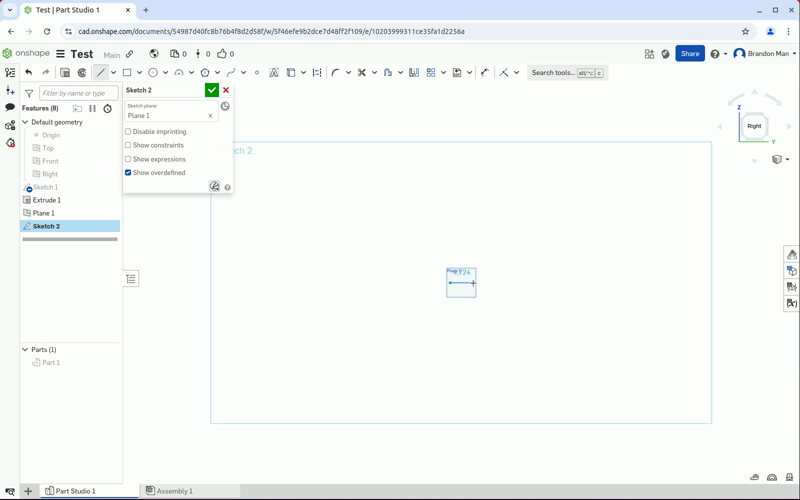
key_down(shift)
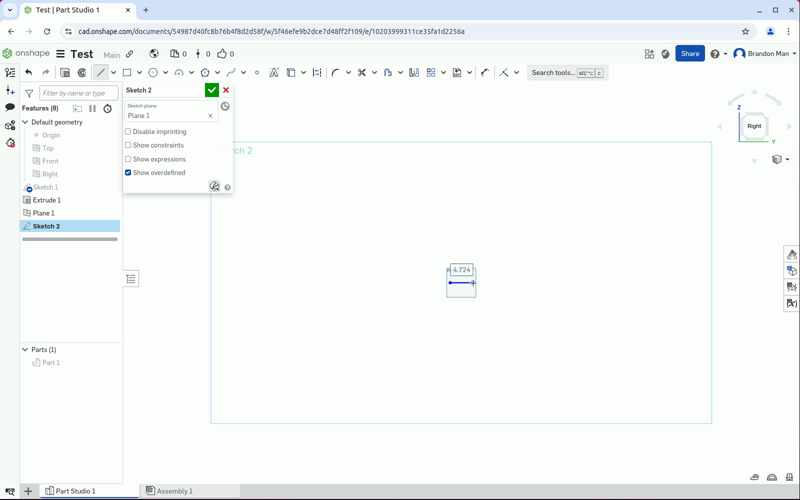
mouse_move(503, 282)
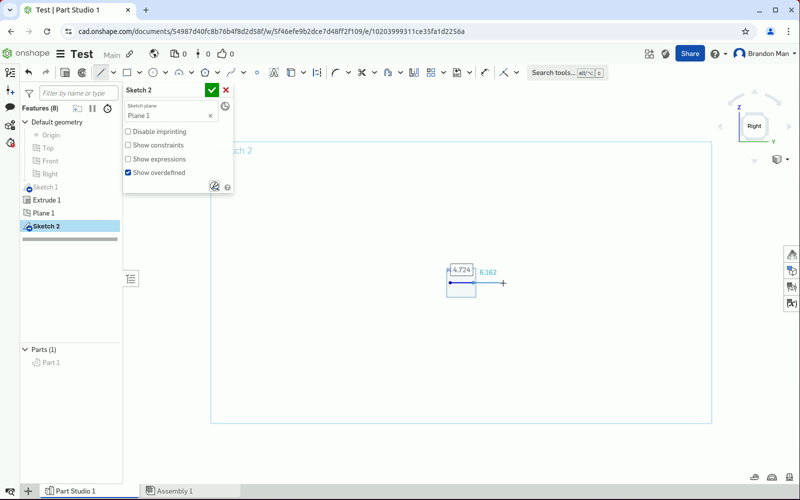
mouse_move(473, 271)
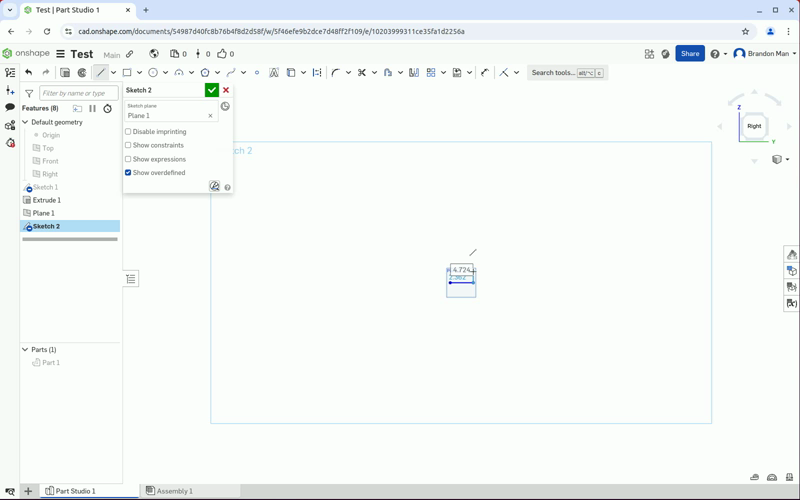
click(473, 271)
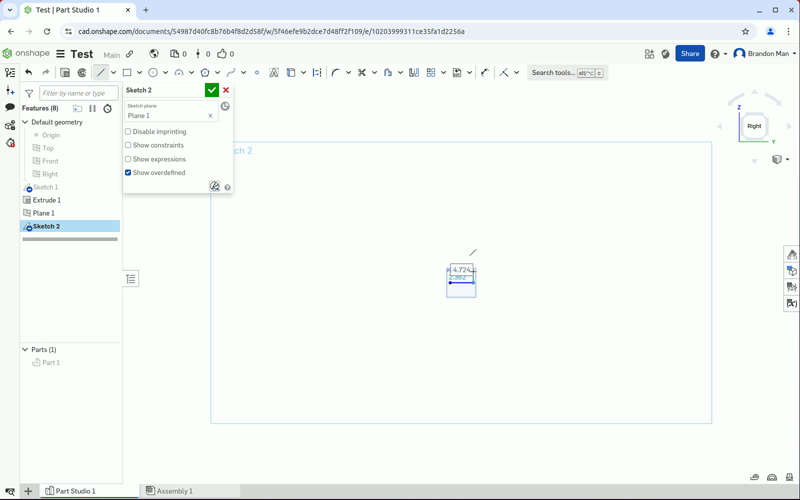
key_up(shift)
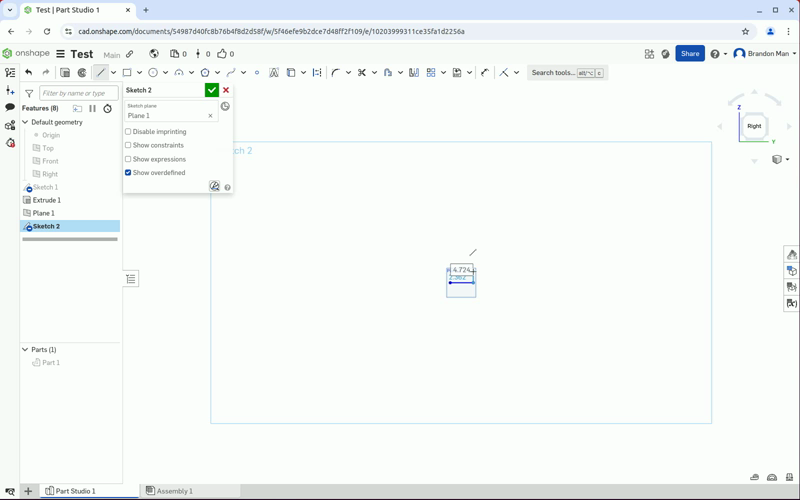
key_down(shift)
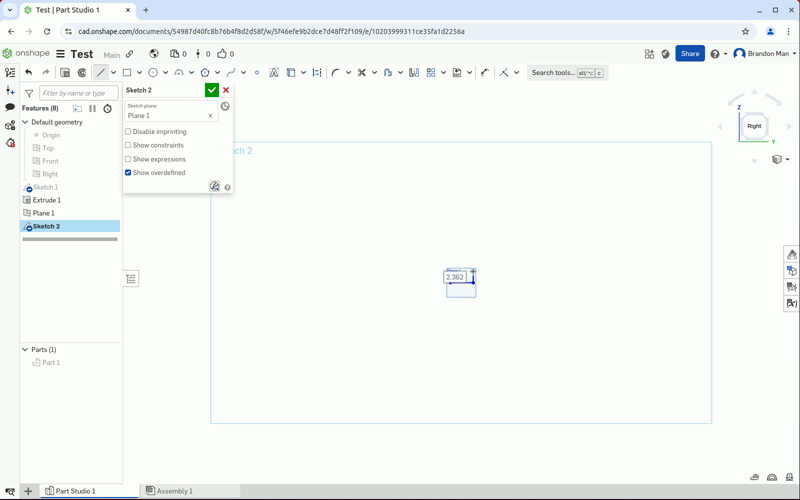
mouse_move(503, 271)
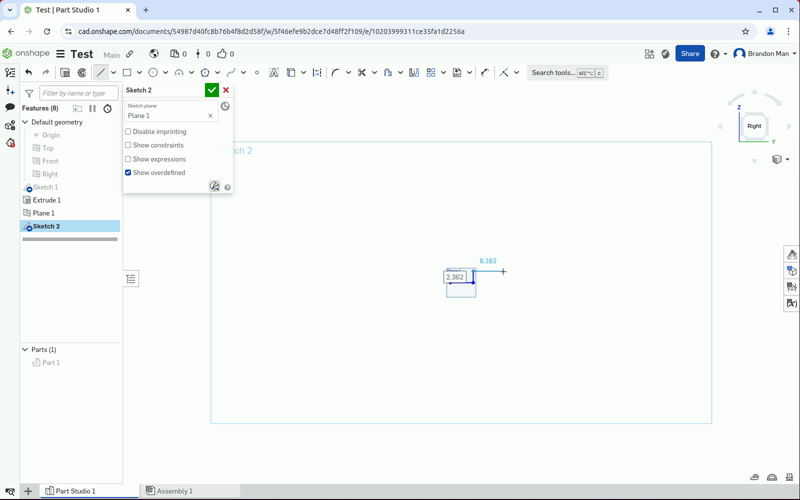
mouse_move(450, 271)
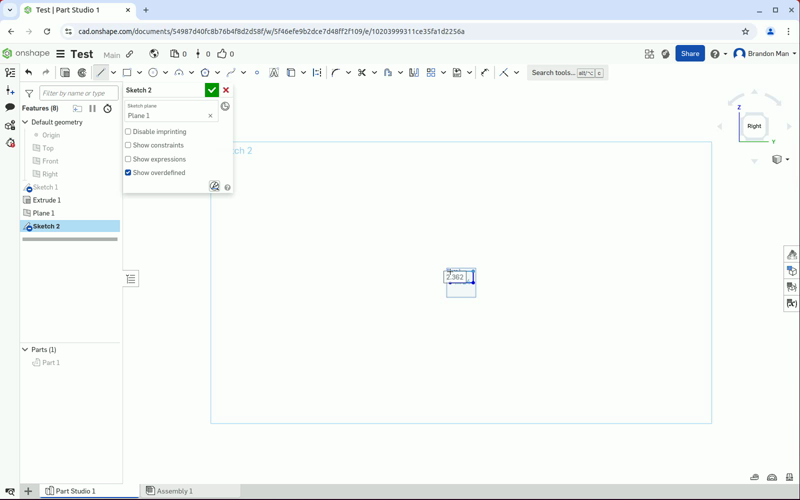
click(450, 271)
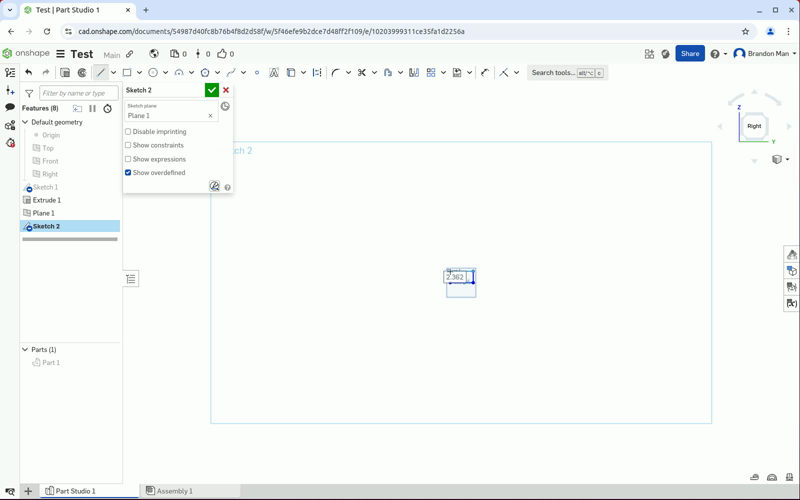
key_up(shift)
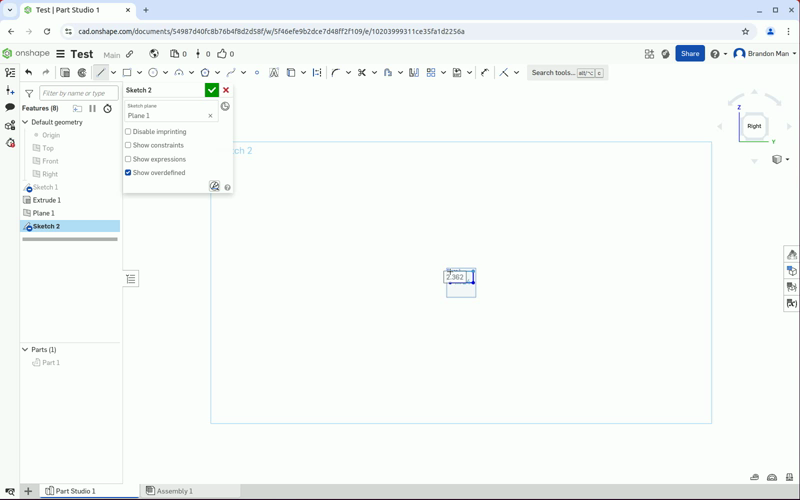
mouse_move(480, 271)
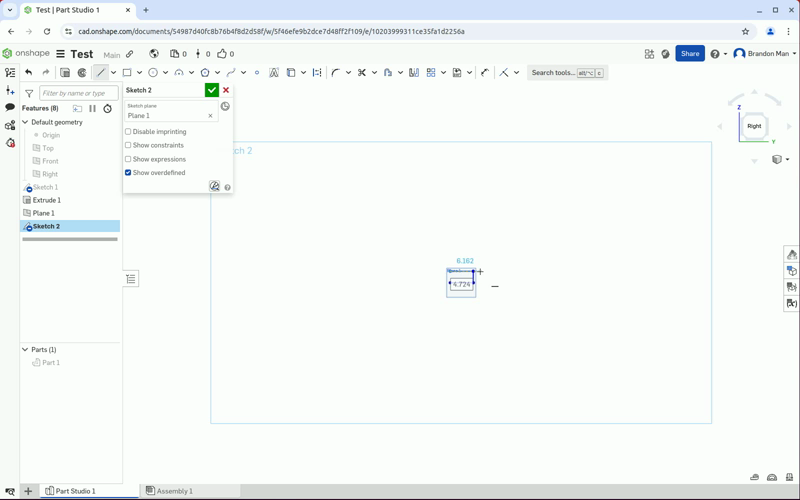
key_down(shift)
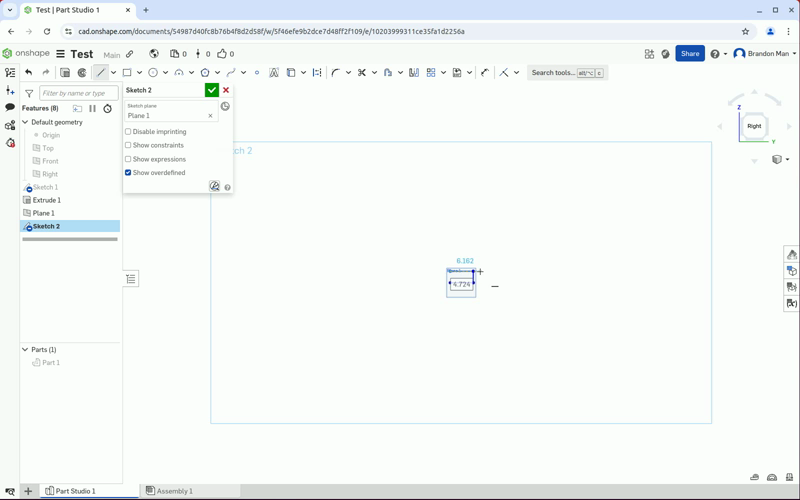
mouse_move(450, 282)
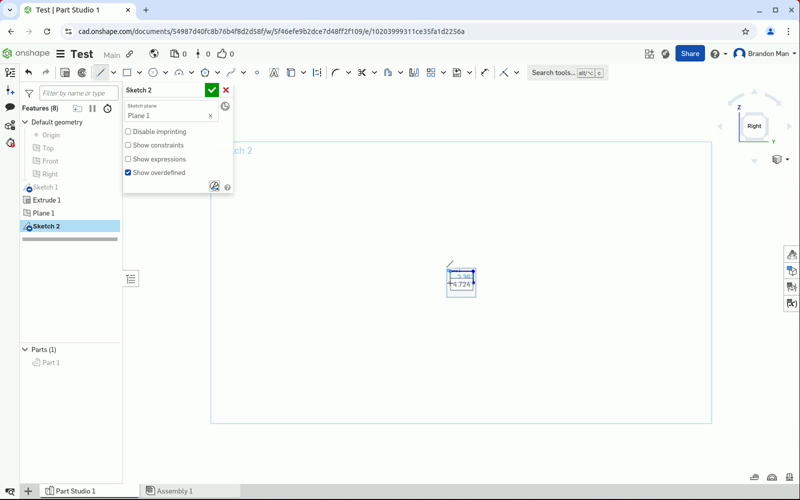
key_up(shift)
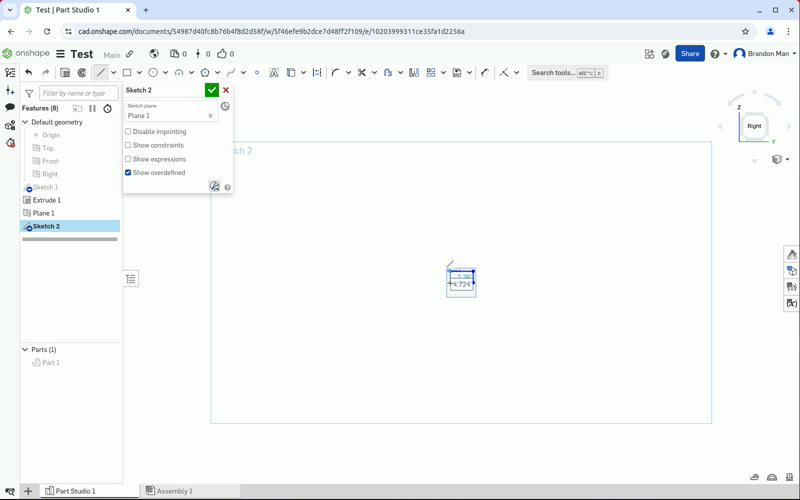
click(450, 282)
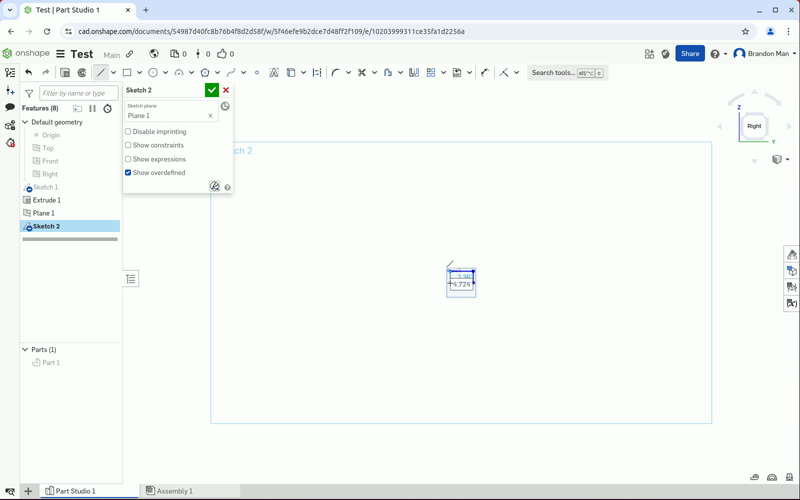
key(esc)
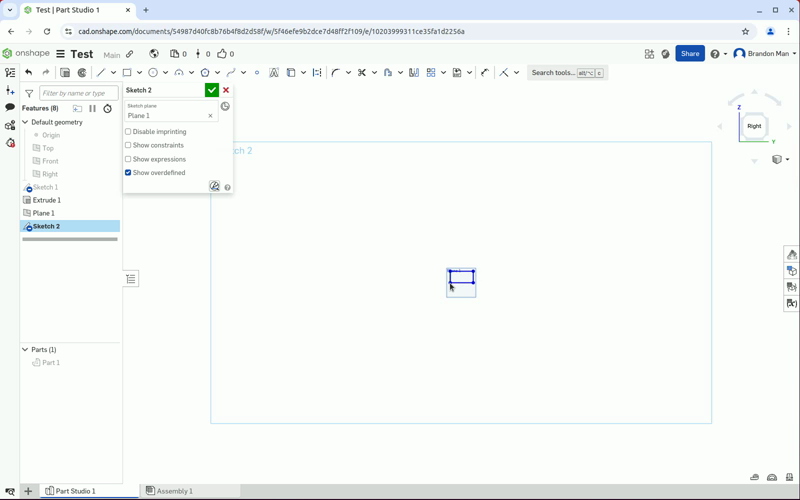
mouse_move(454, 277)
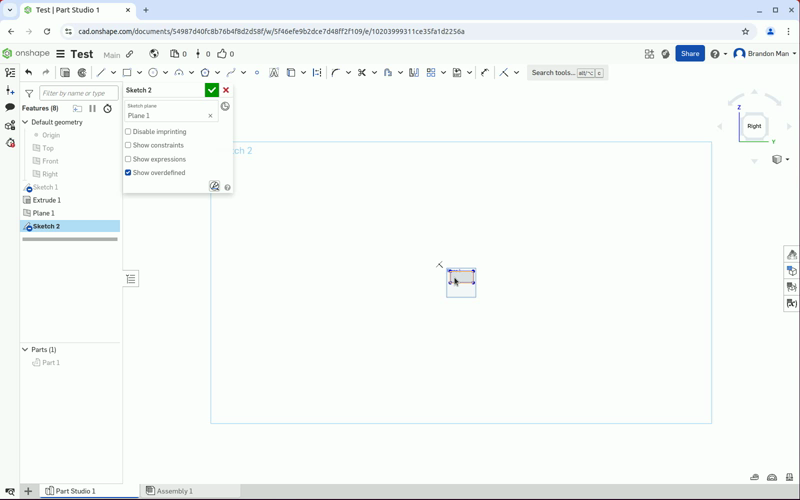
scroll(6)
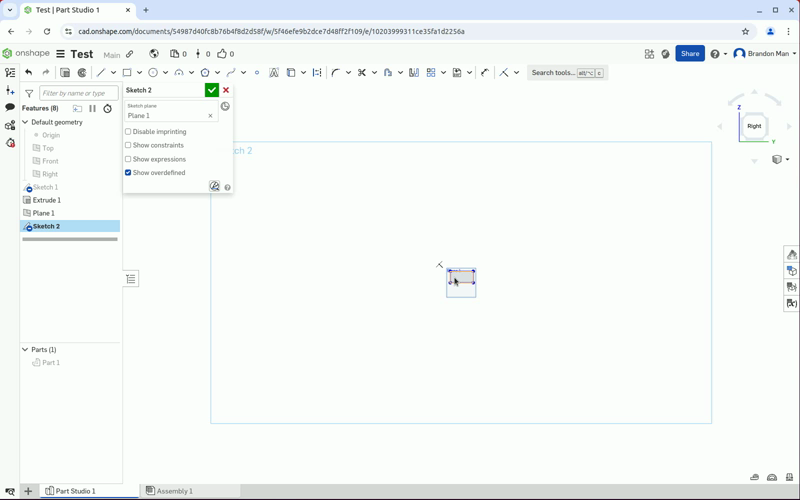
scroll(6)
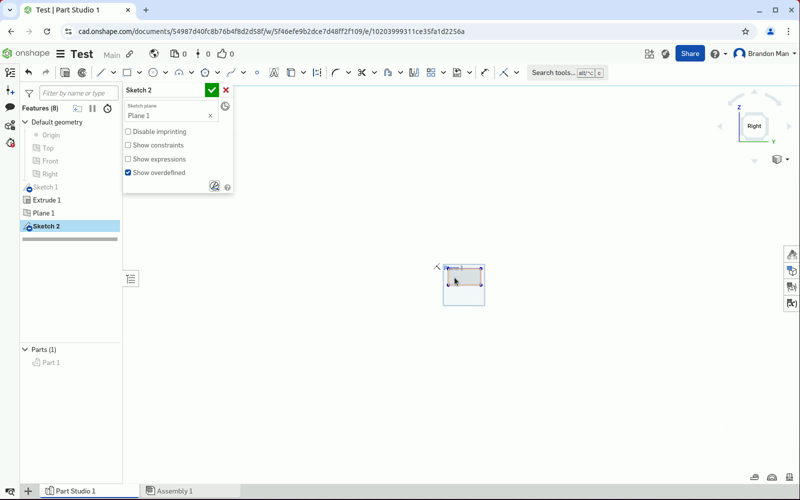
scroll(6)
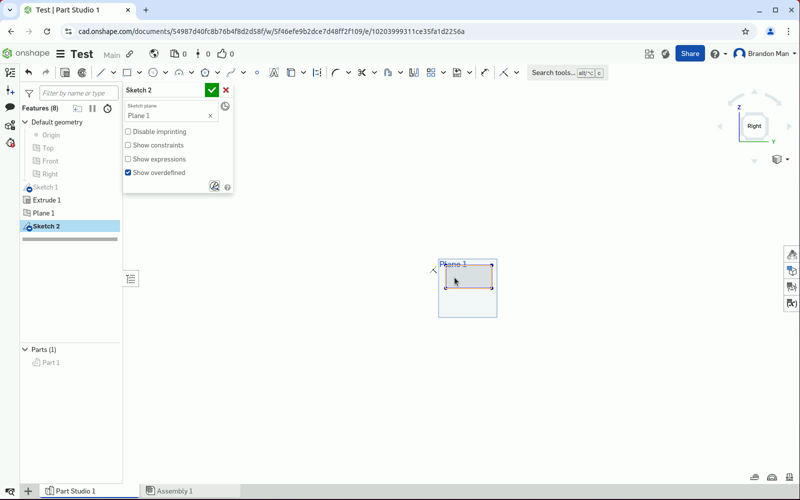
scroll(6)
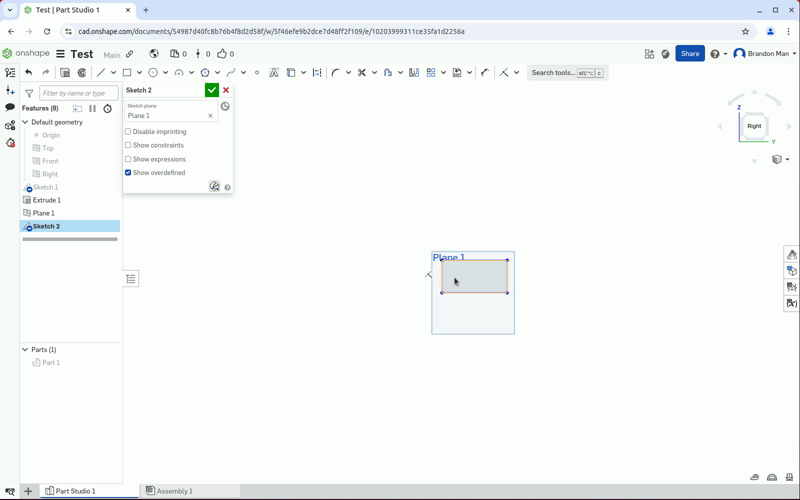
scroll(6)
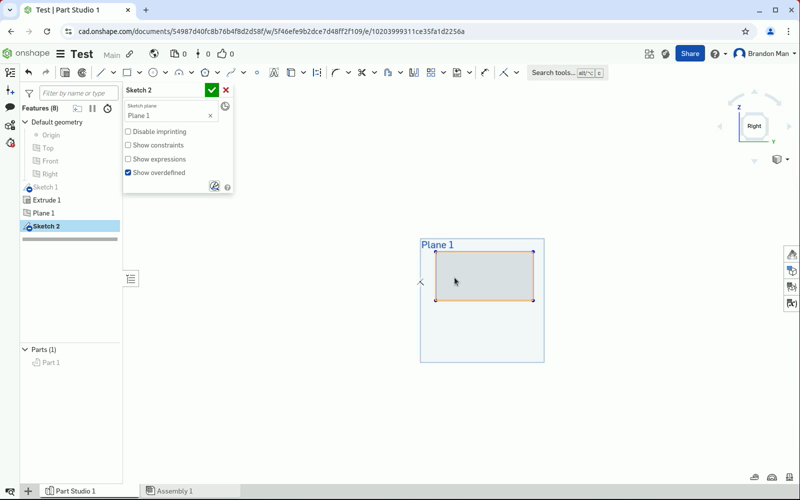
scroll(6)
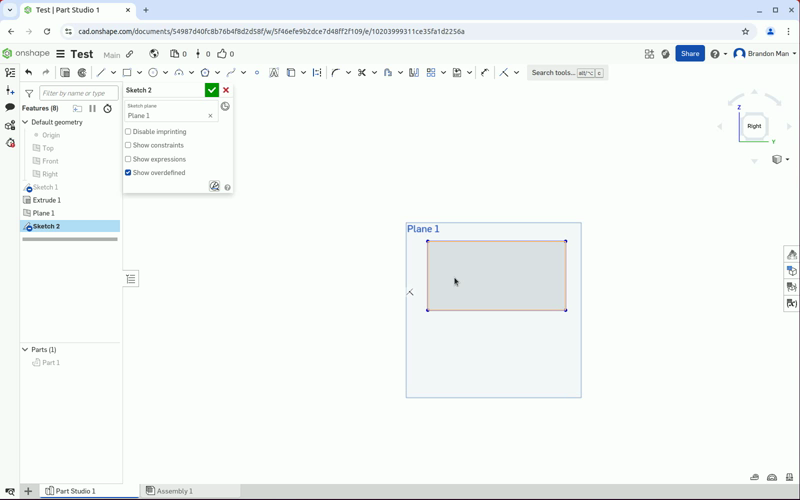
scroll(6)
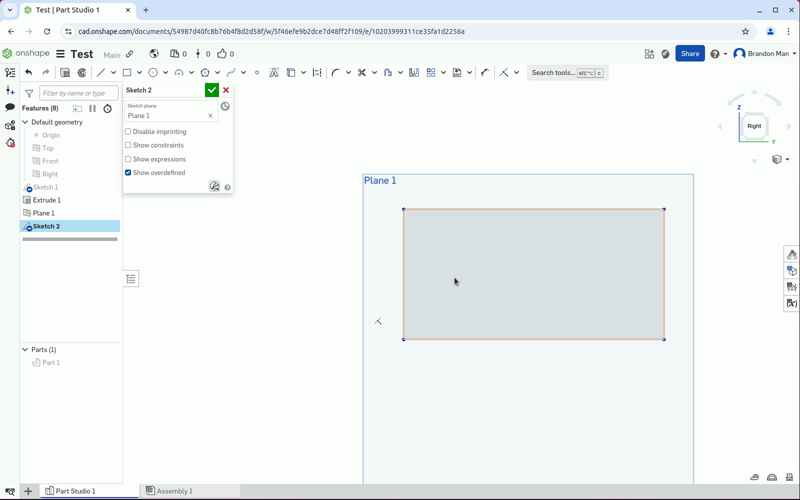
click(454, 277)
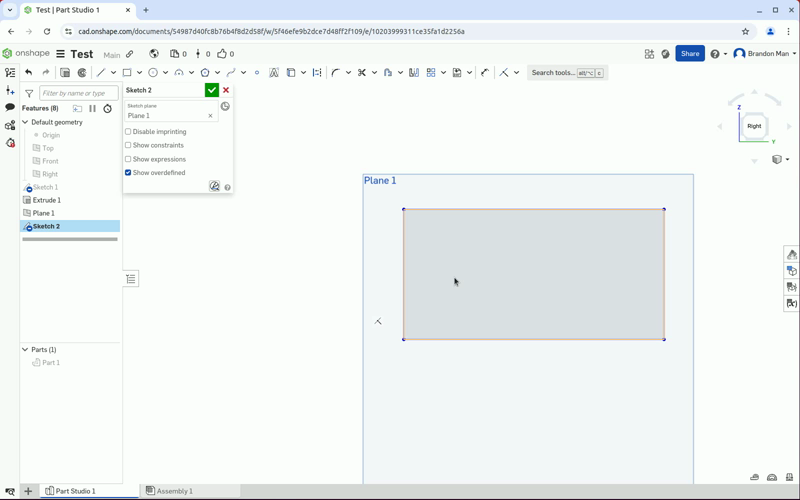
scroll(-6)
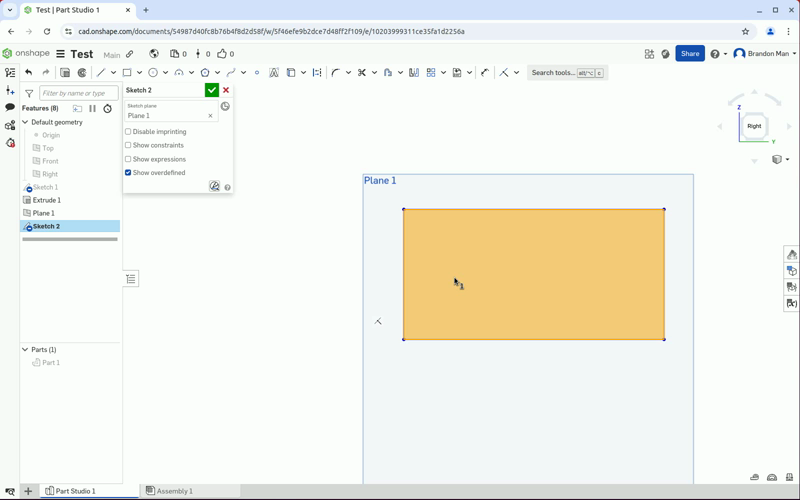
scroll(-6)
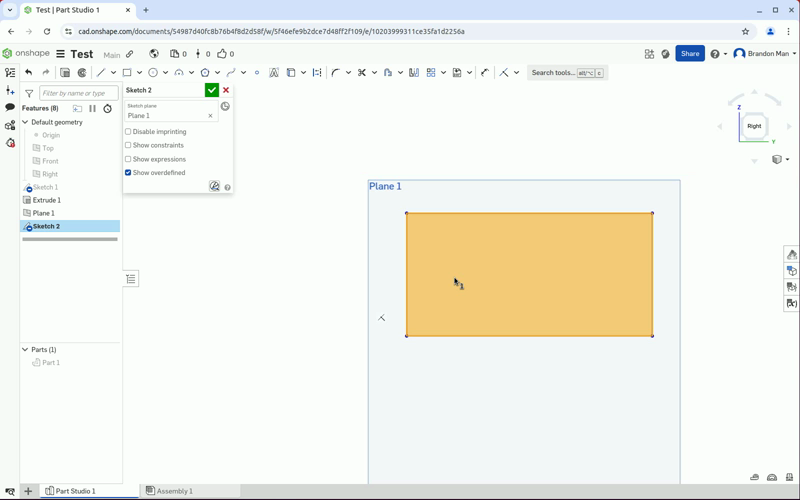
scroll(-6)
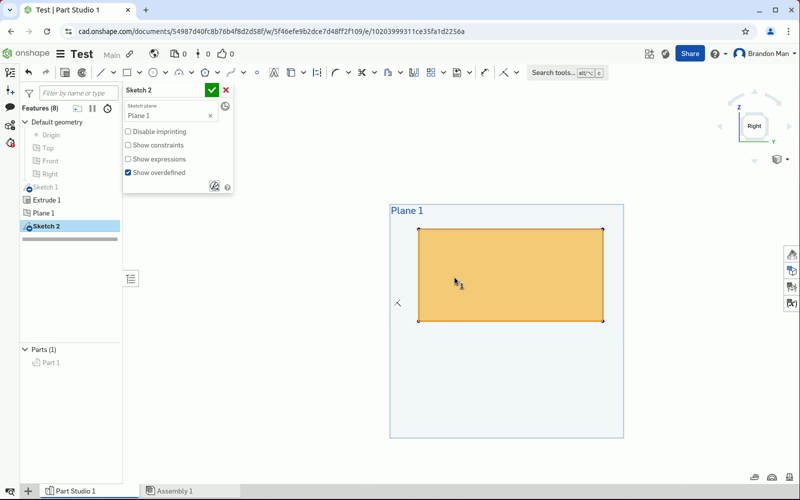
scroll(-6)
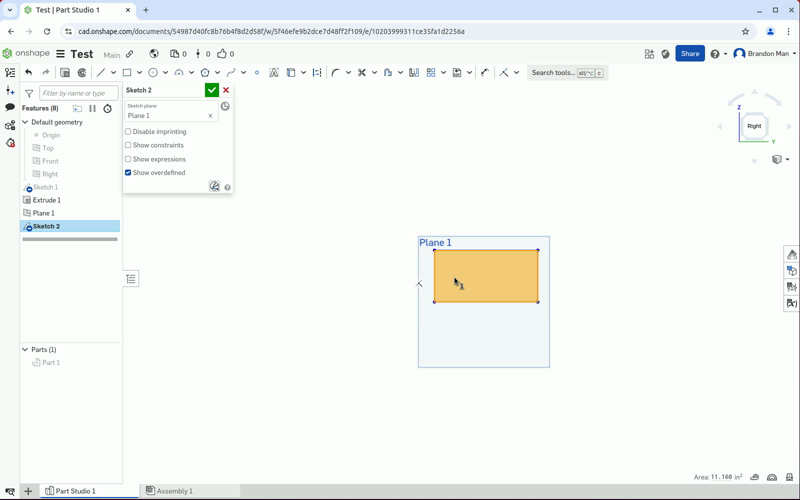
scroll(-6)
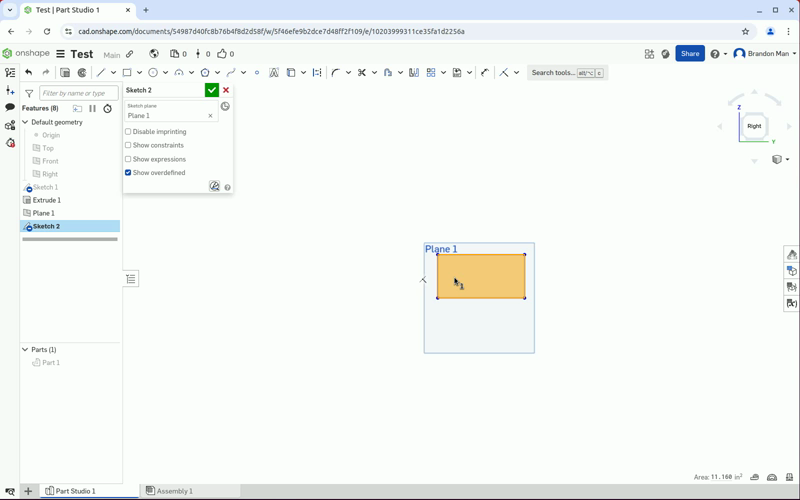
scroll(-6)
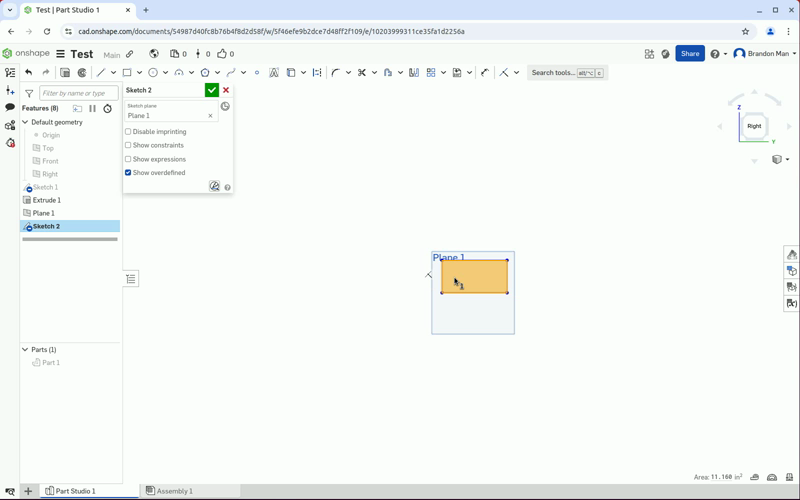
scroll(-6)
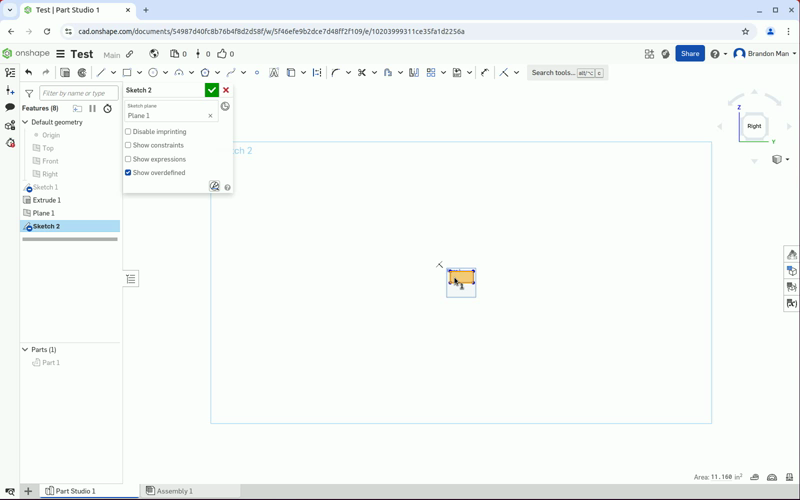
mouse_move(73, 352)
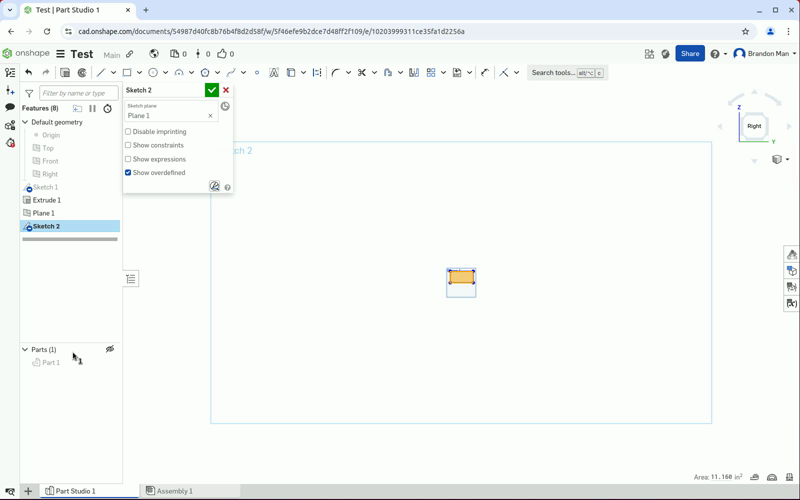
key(shift+y)
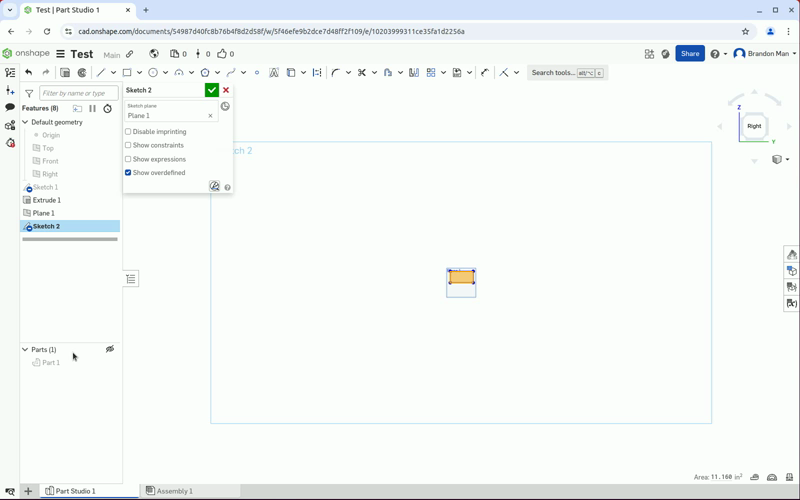
key(shift+e)
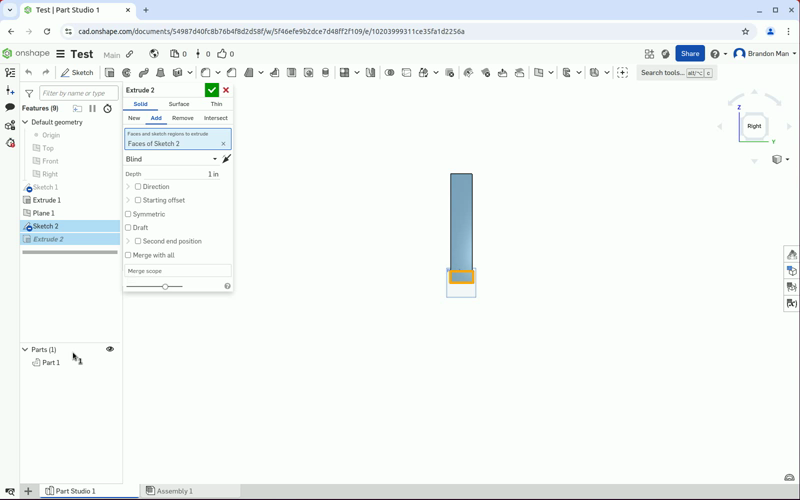
mouse_move(143, 106)
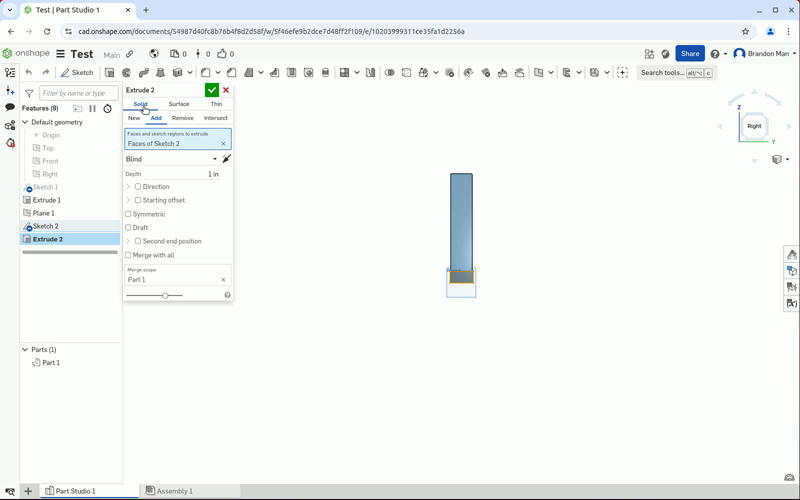
click(143, 106)
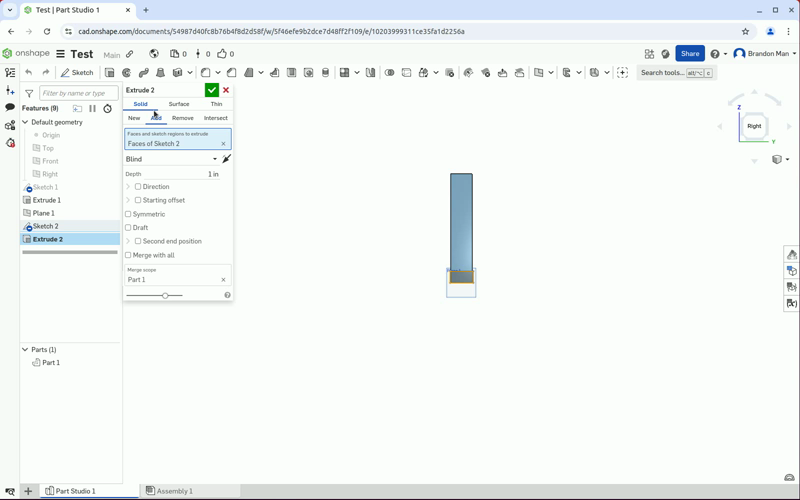
mouse_move(186, 120)
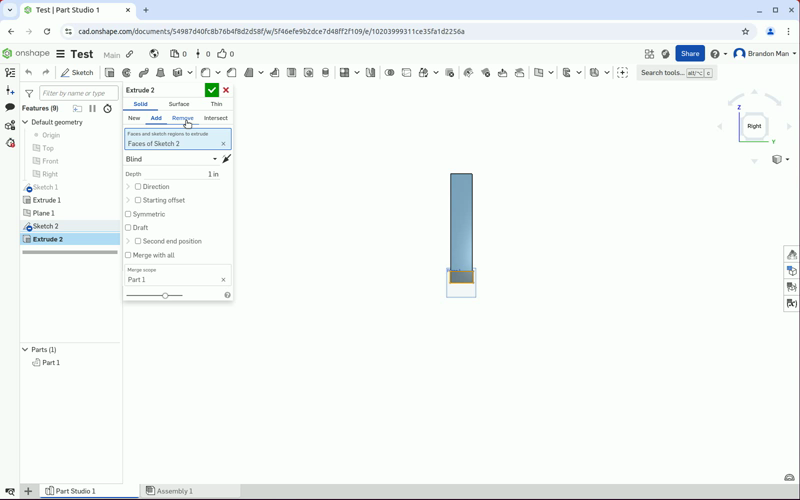
click(186, 120)
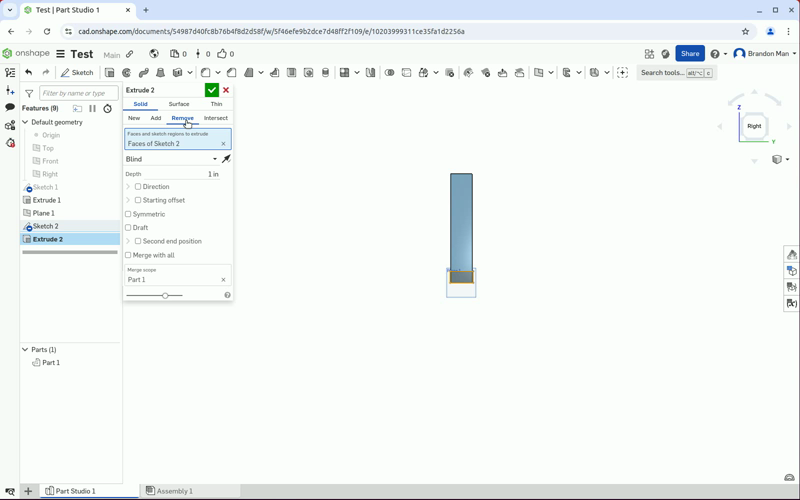
key(tab, 4)
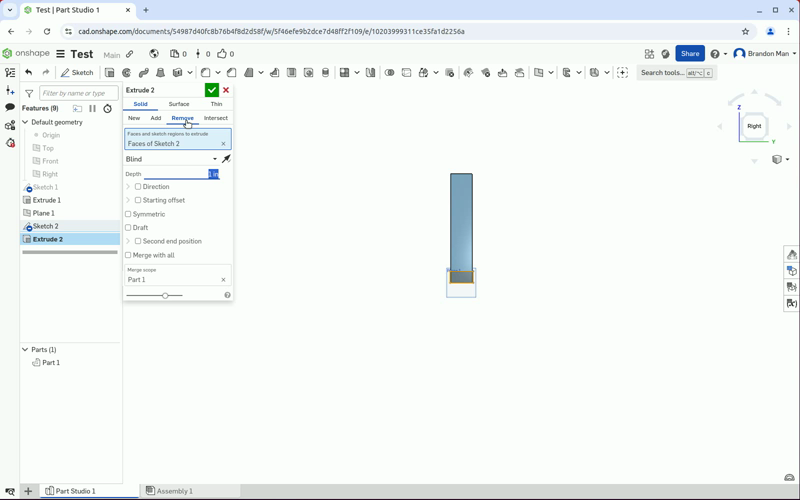
text(0.722)
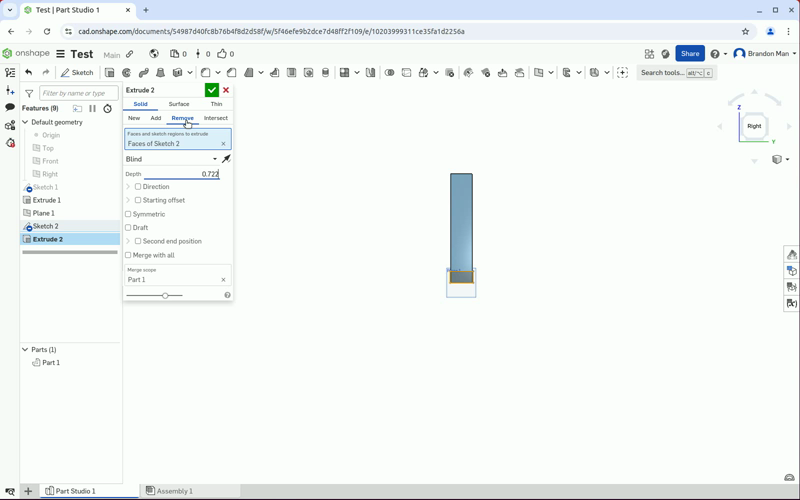
key(tab, 6)
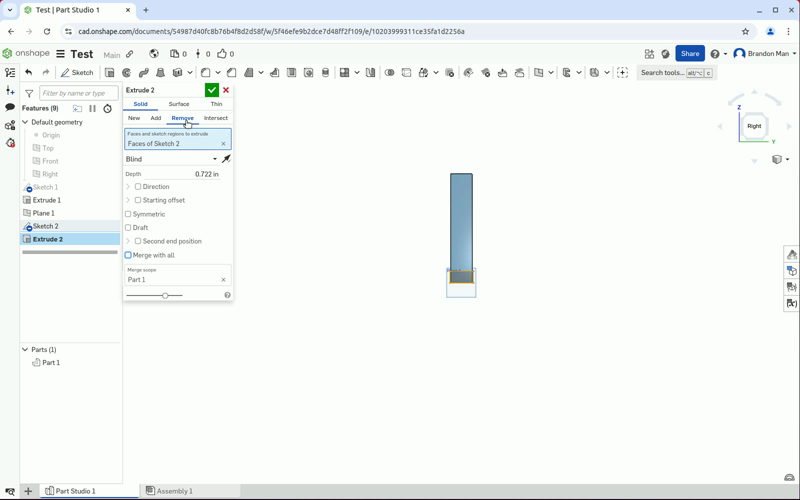
key(space)
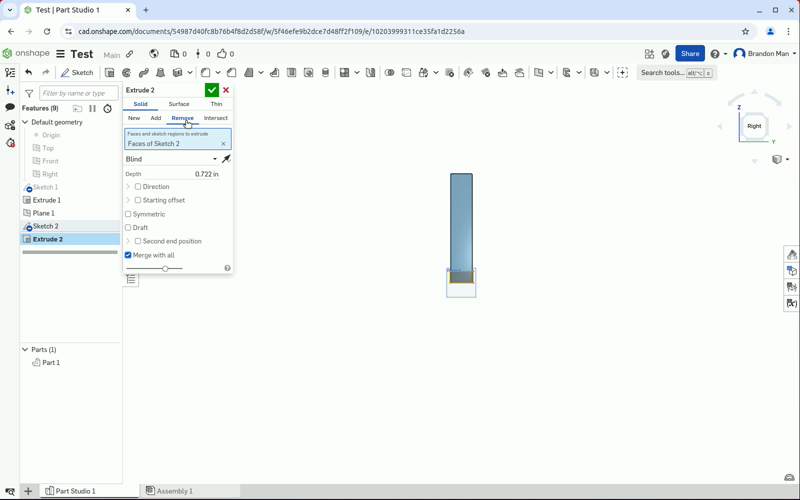
key(enter)
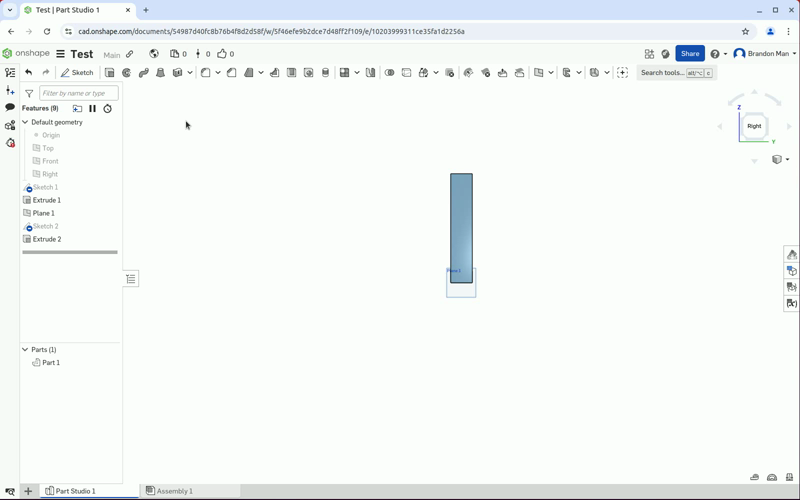
key(shift+h)
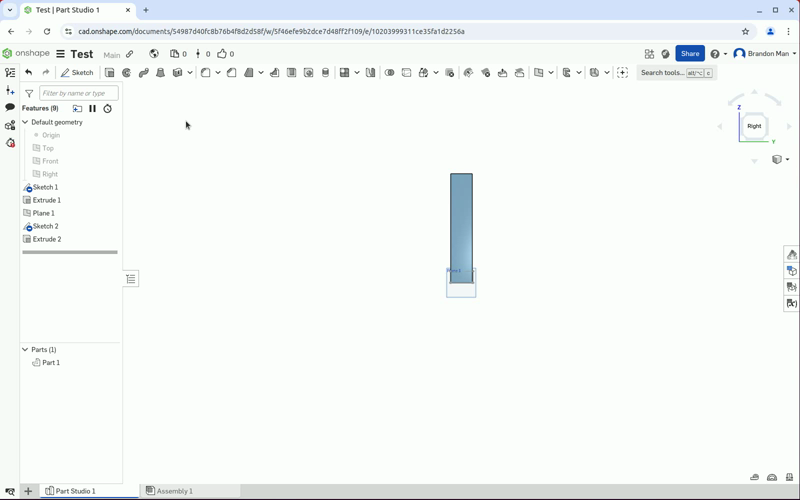
key(shift+h)
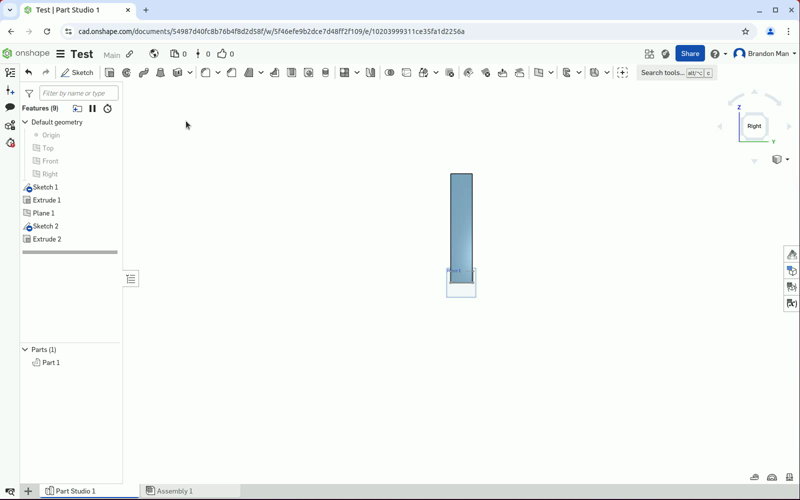
key(shift+7)
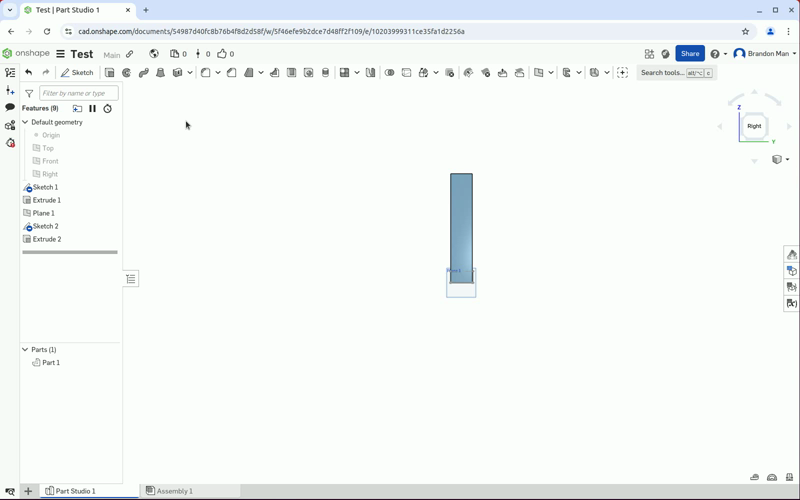
key(right, 2)
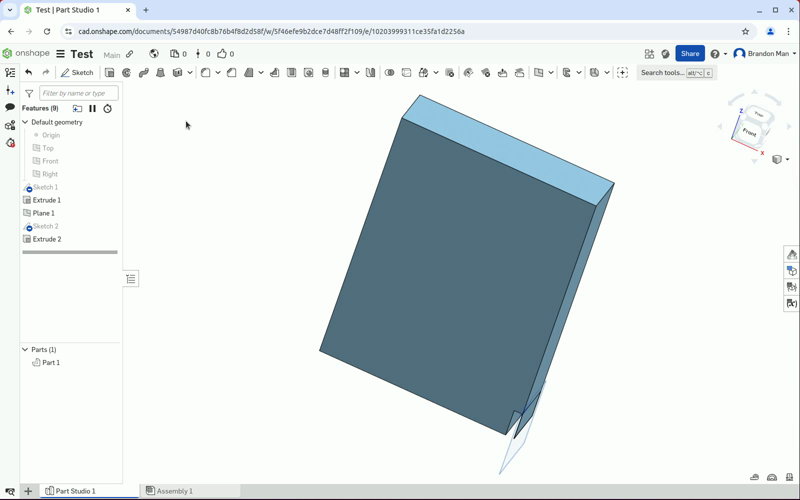
key(down, 2)
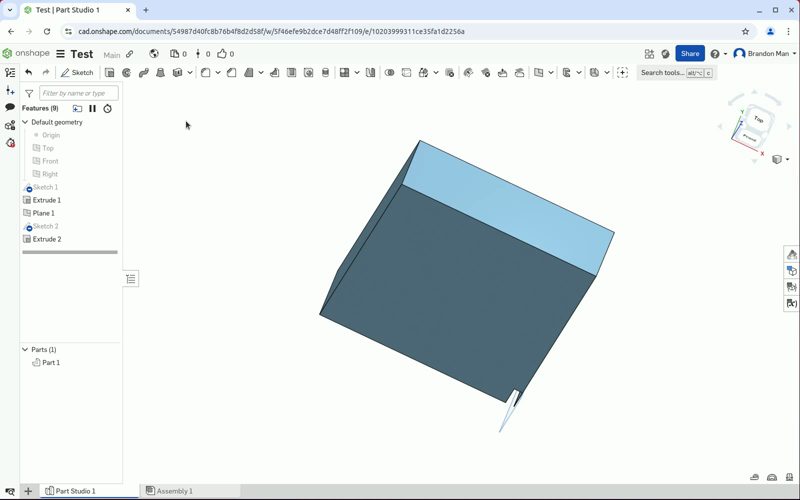
key(up, 2)
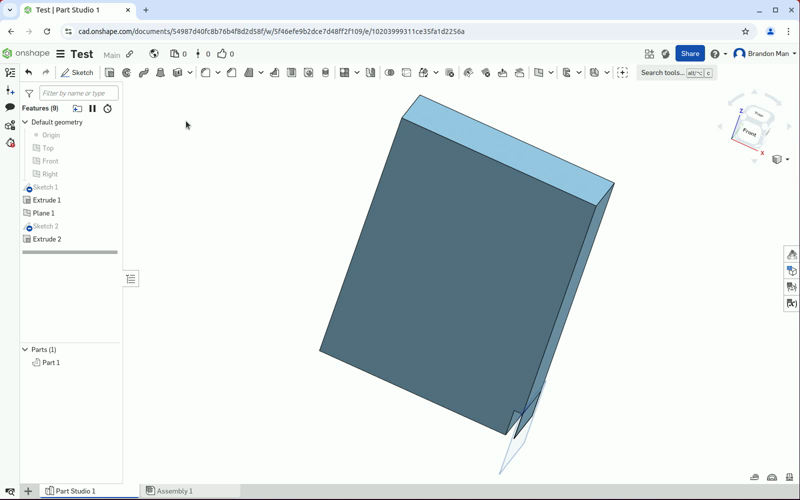
key(left, 2)
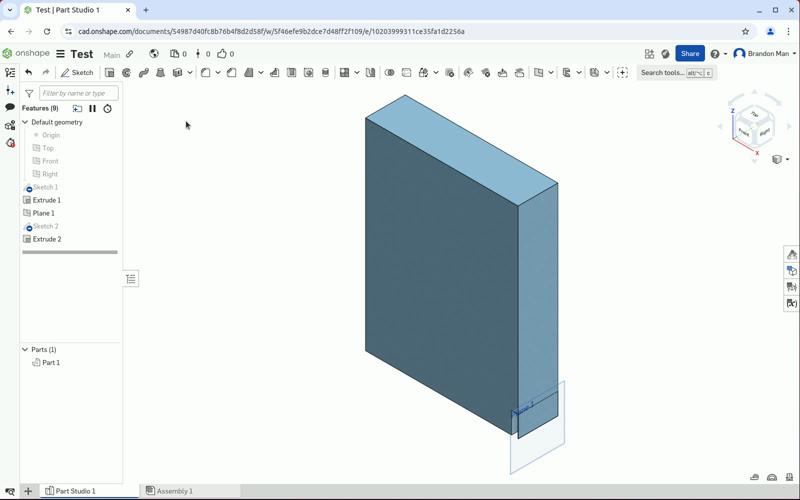
mouse_move(73, 189)
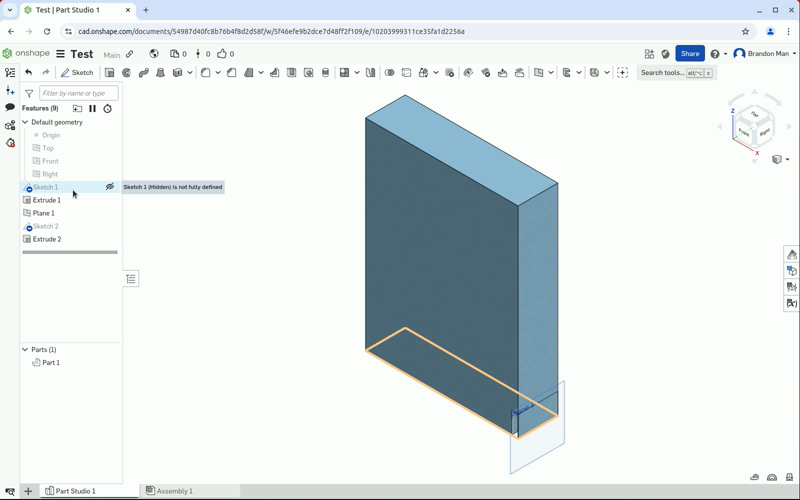
click(73, 189)